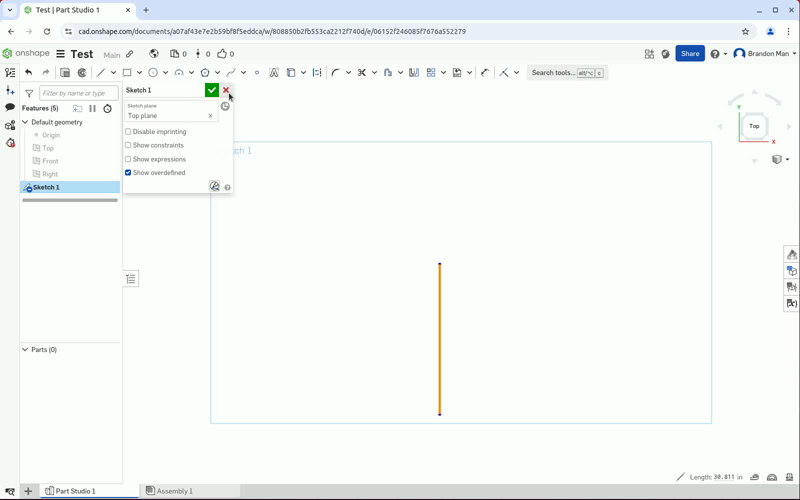
key(shift+h)
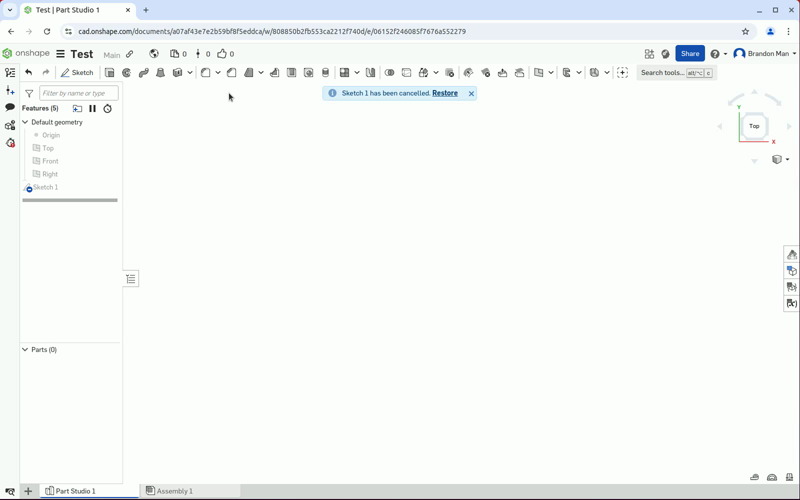
mouse_move(73, 352)
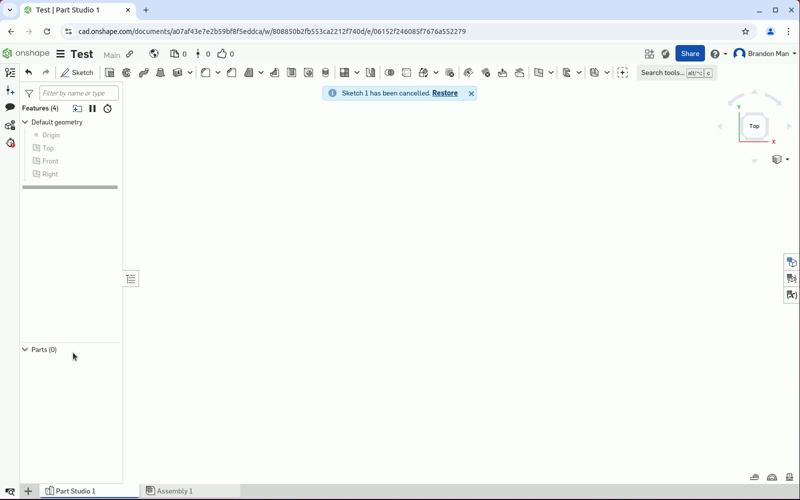
key(y)
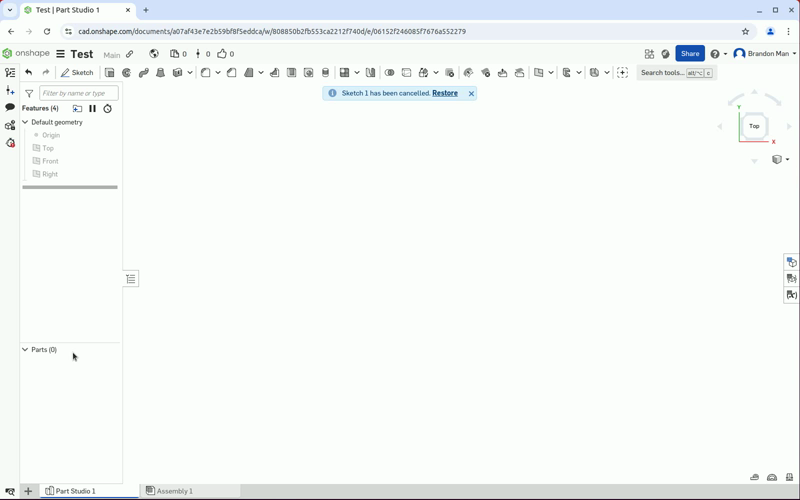
key(shift+p)
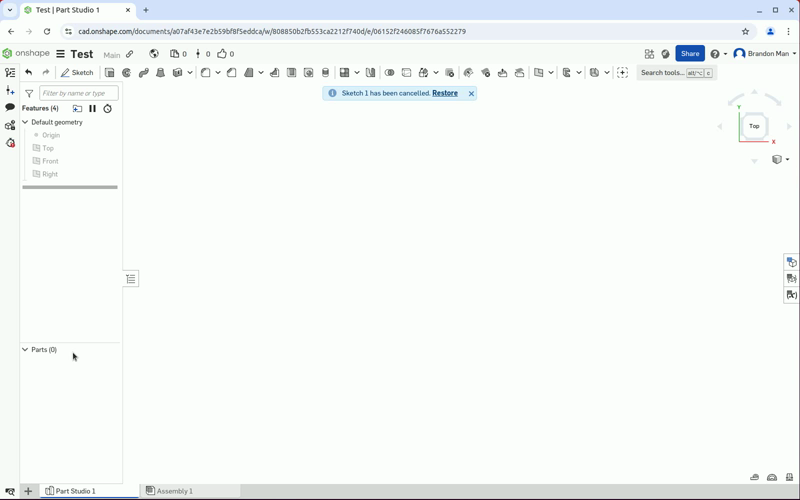
key(space)
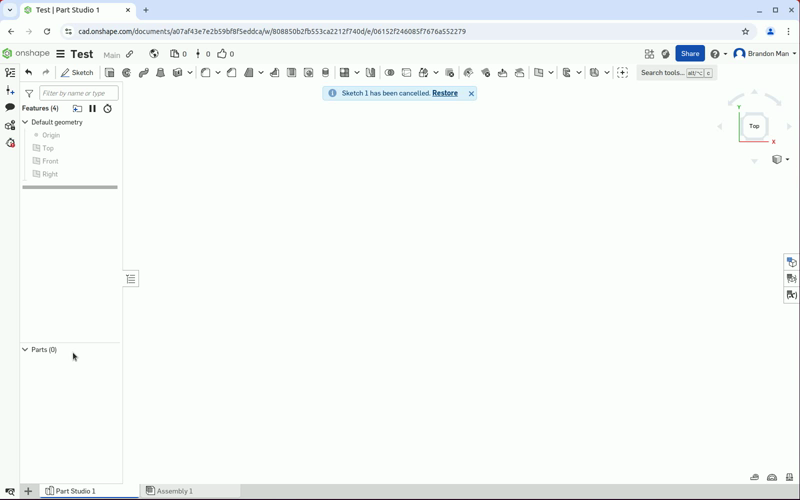
key_down(shift)
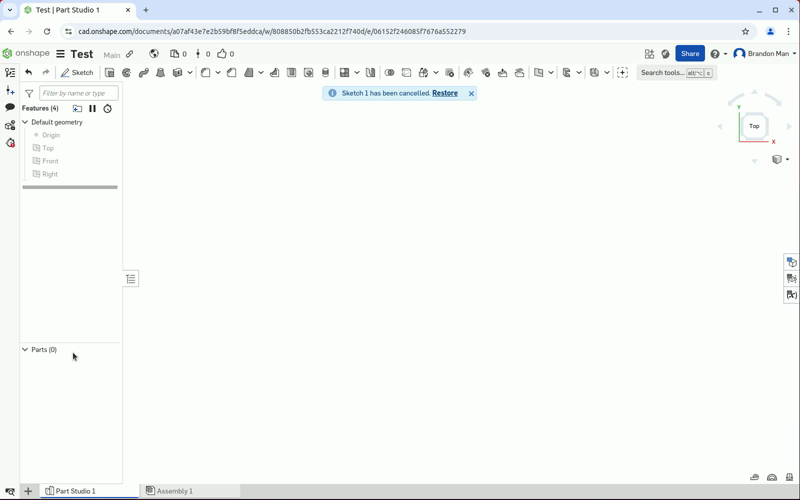
key(up)
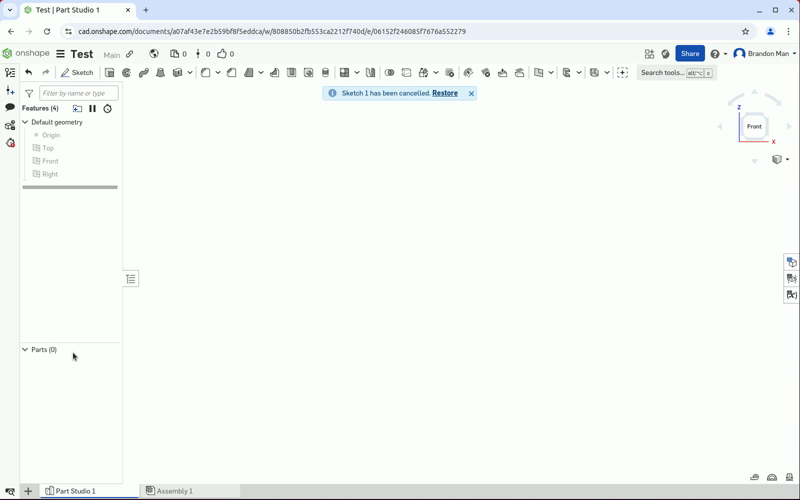
key_up(shift)
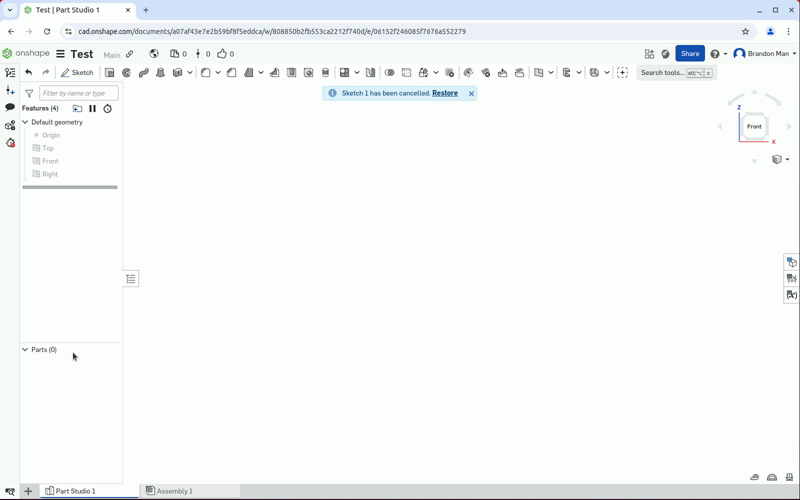
mouse_move(73, 352)
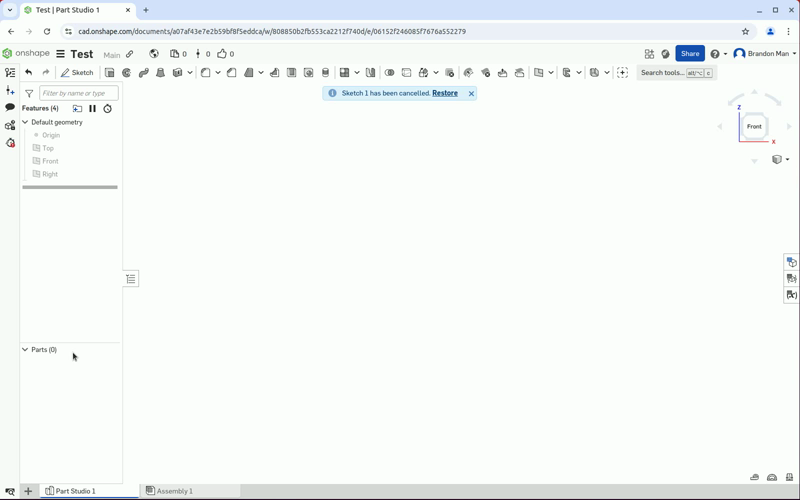
key(shift+y)
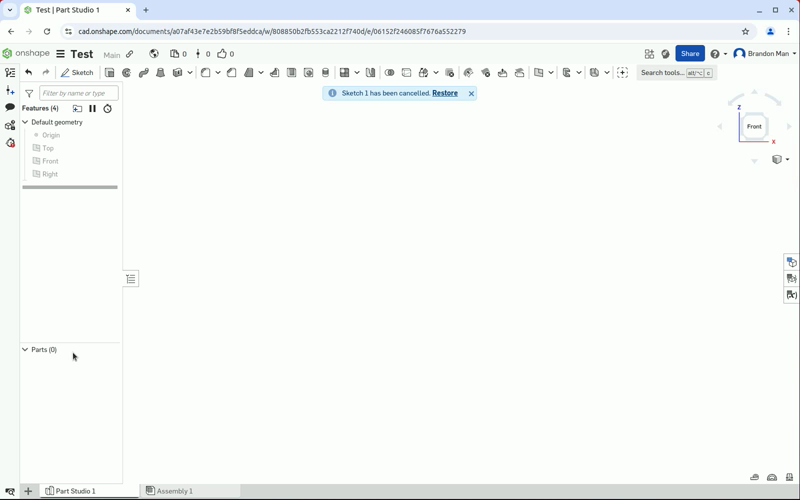
key(shift+s)
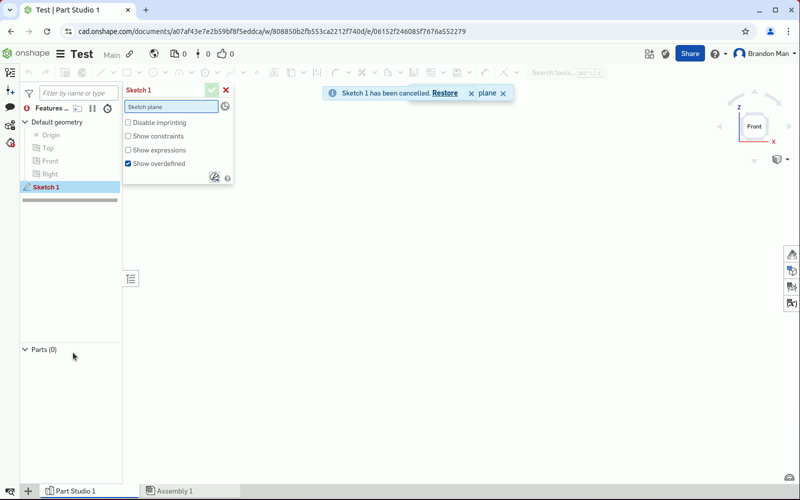
mouse_move(73, 163)
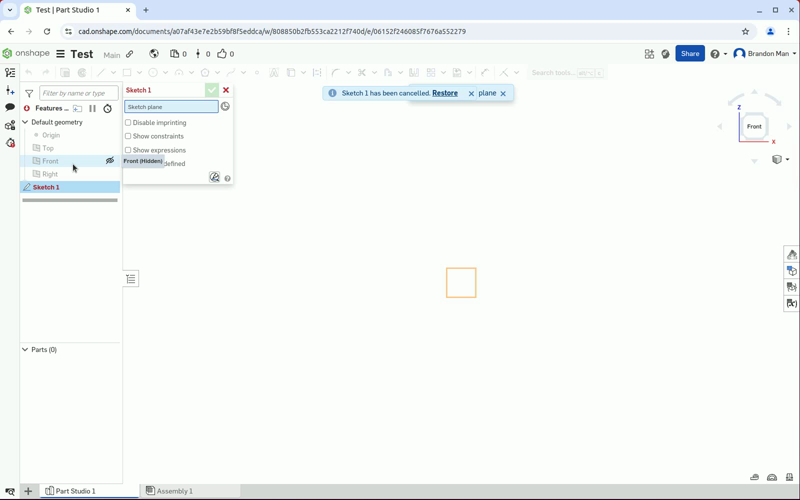
click(73, 163)
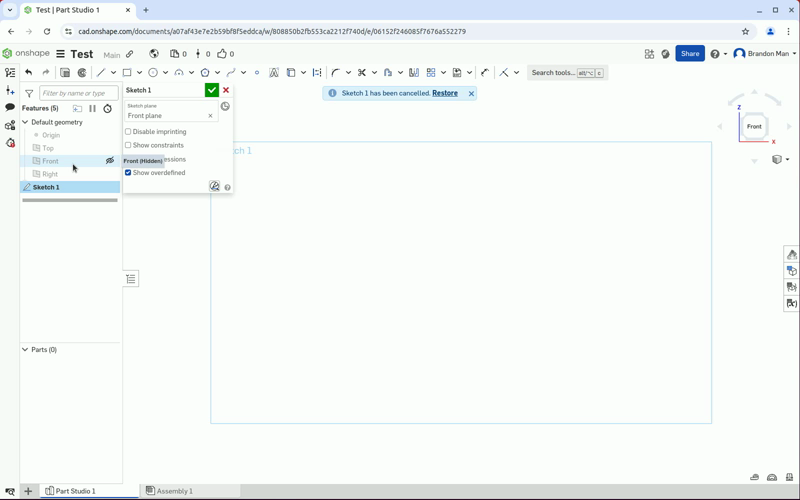
mouse_move(73, 352)
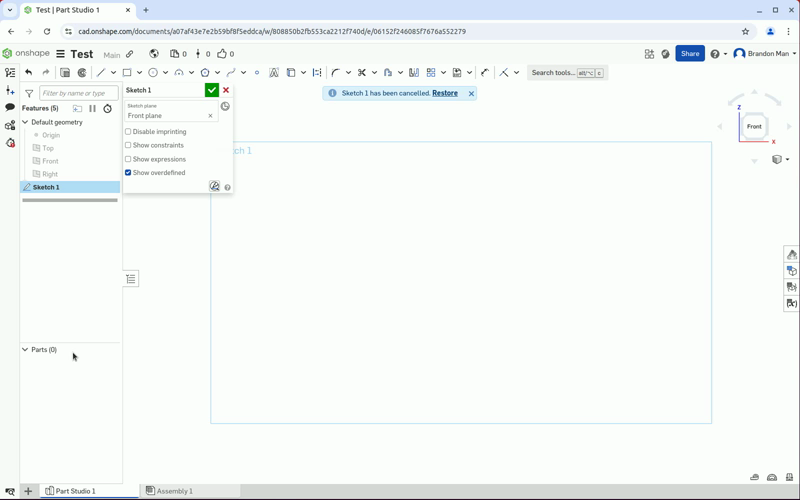
key(y)
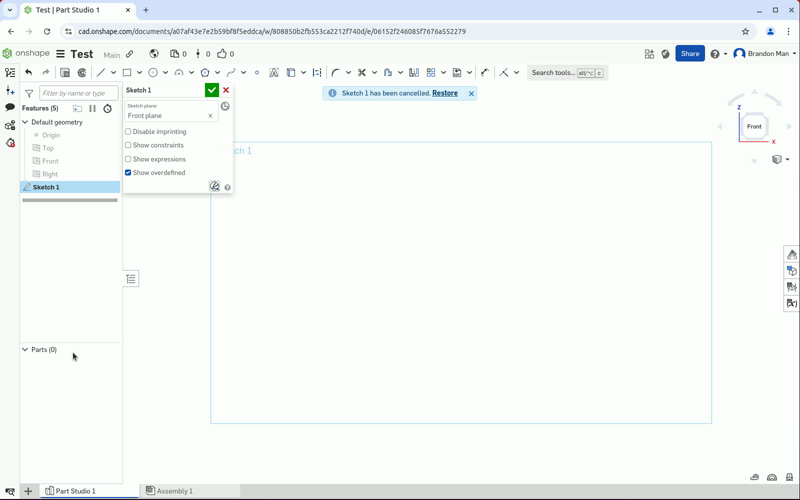
key(l)
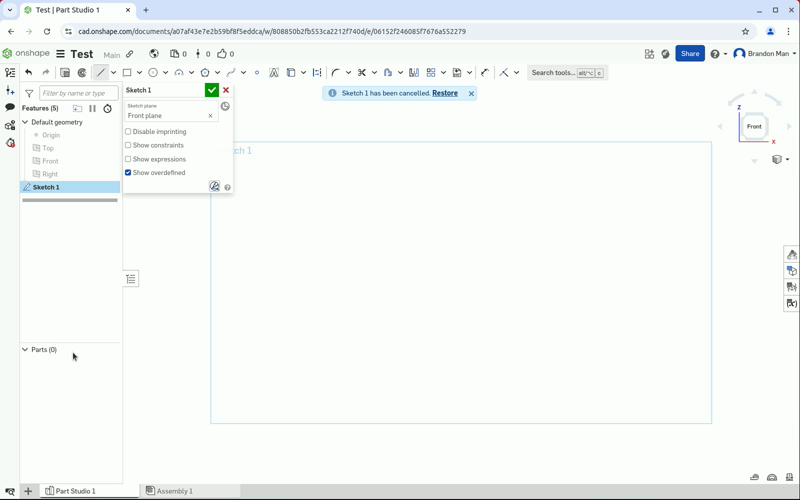
key_down(shift)
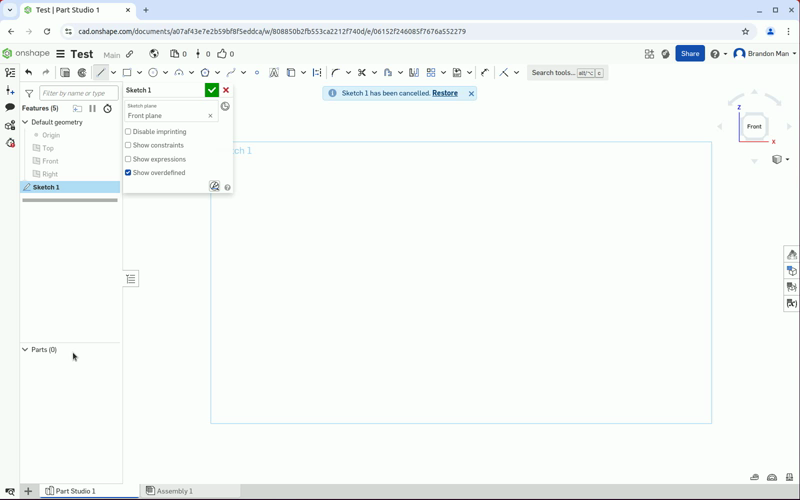
mouse_move(348, 245)
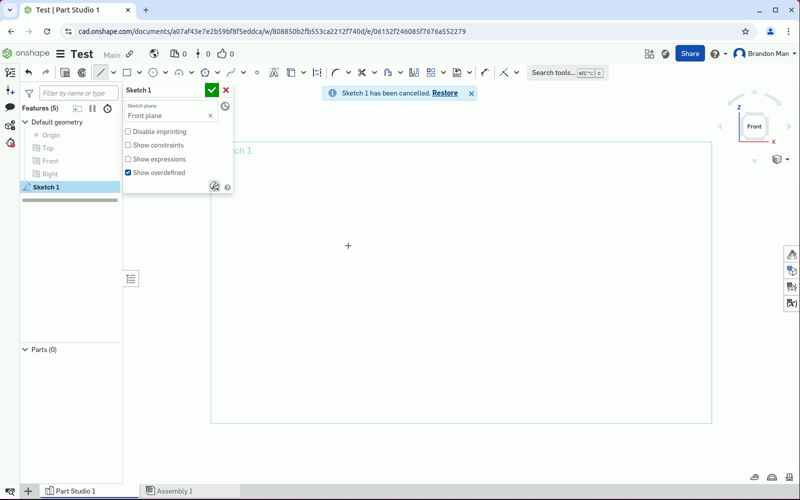
click(348, 245)
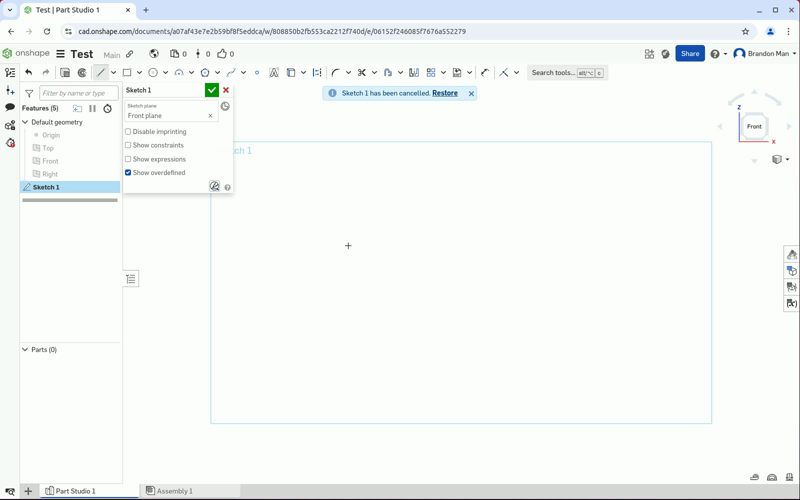
key_up(shift)
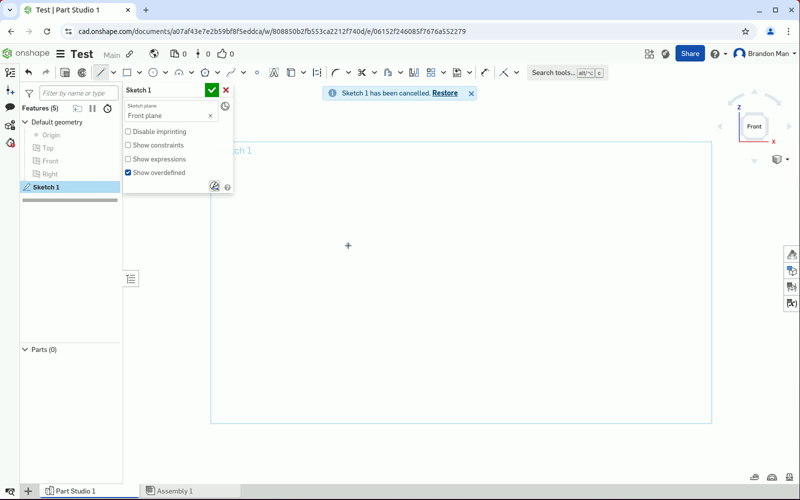
key_down(shift)
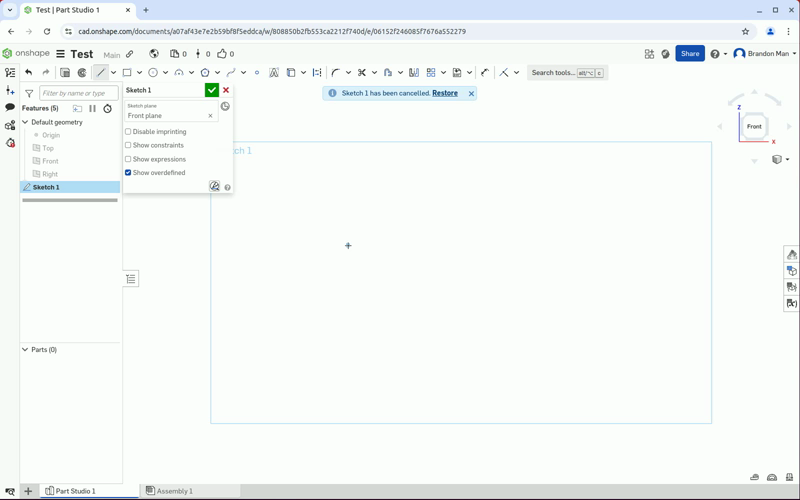
mouse_move(569, 245)
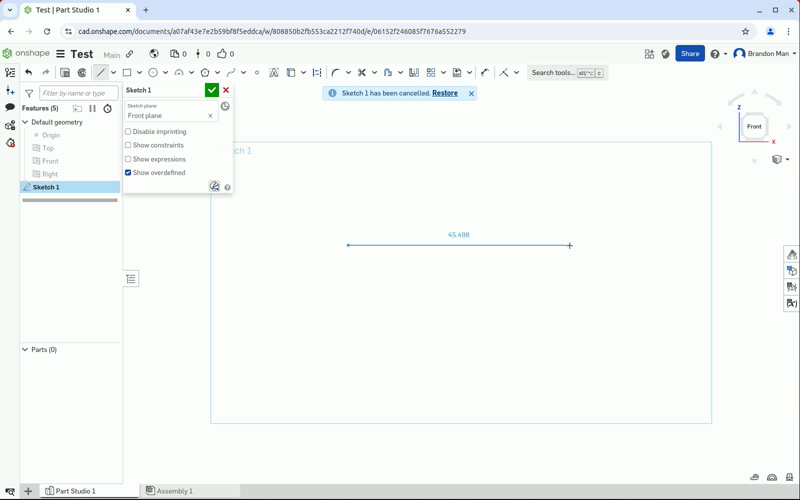
click(569, 245)
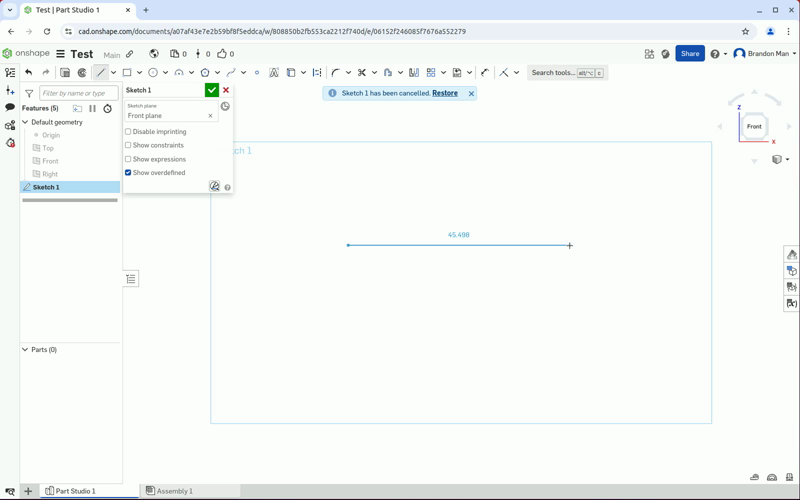
key_up(shift)
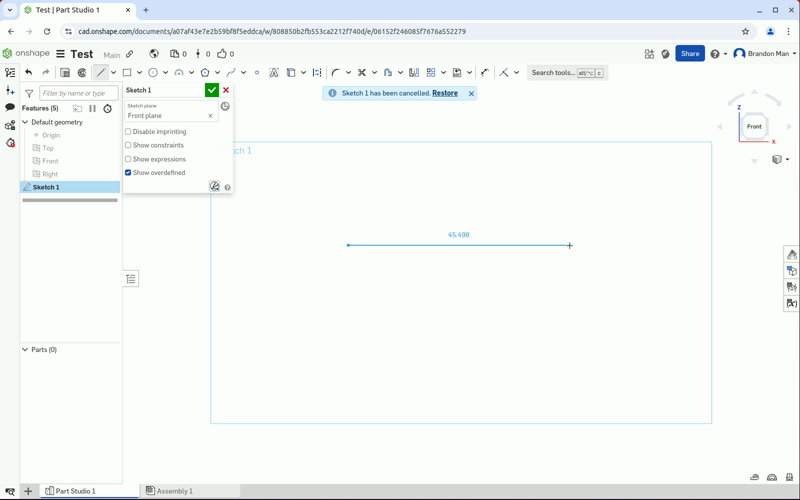
key_down(shift)
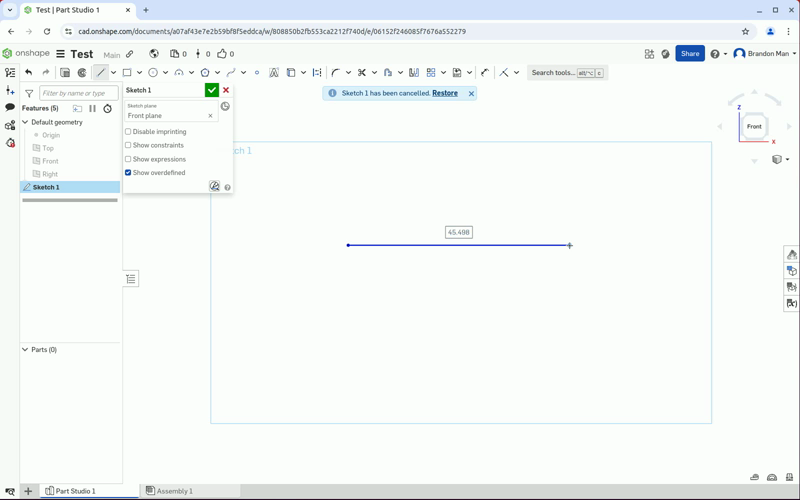
mouse_move(589, 245)
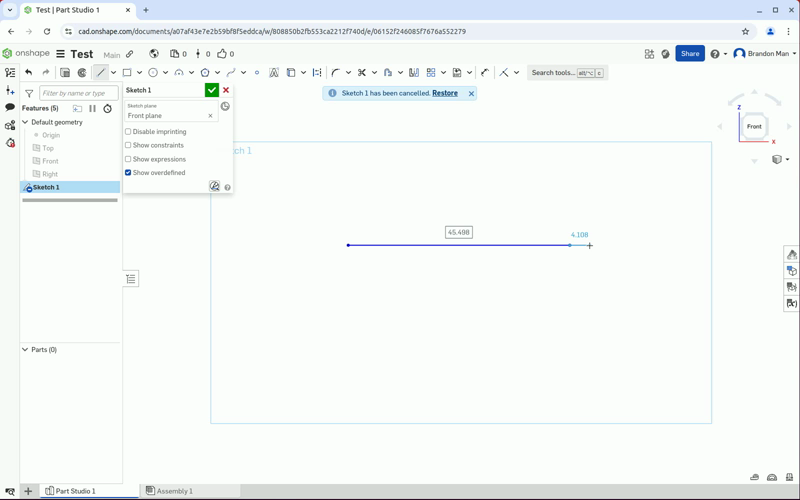
mouse_move(569, 208)
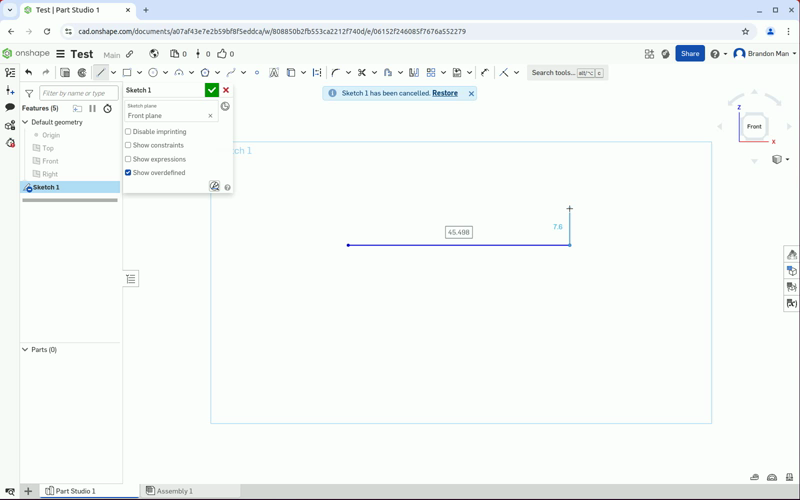
click(569, 208)
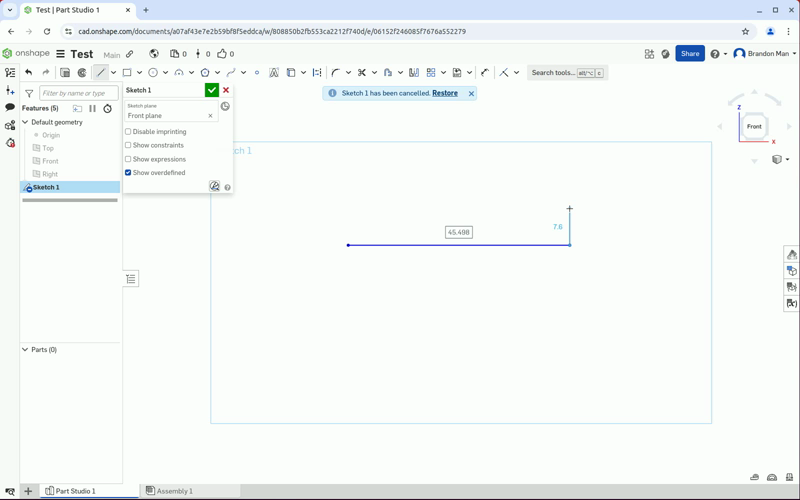
key_up(shift)
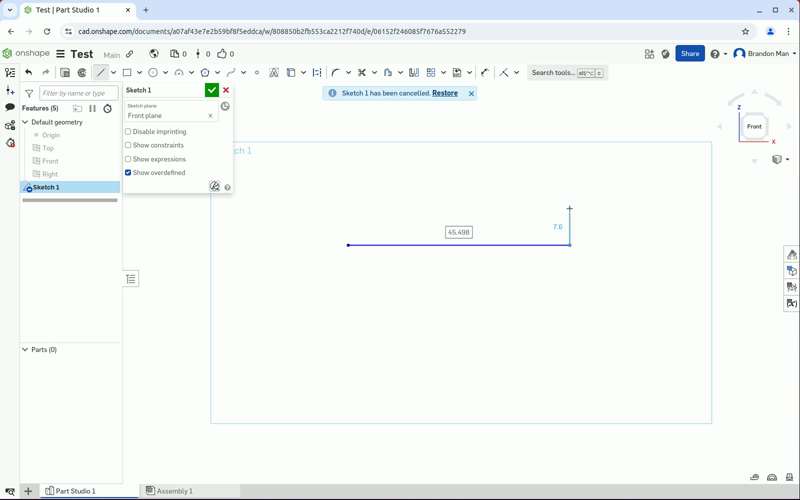
key_down(shift)
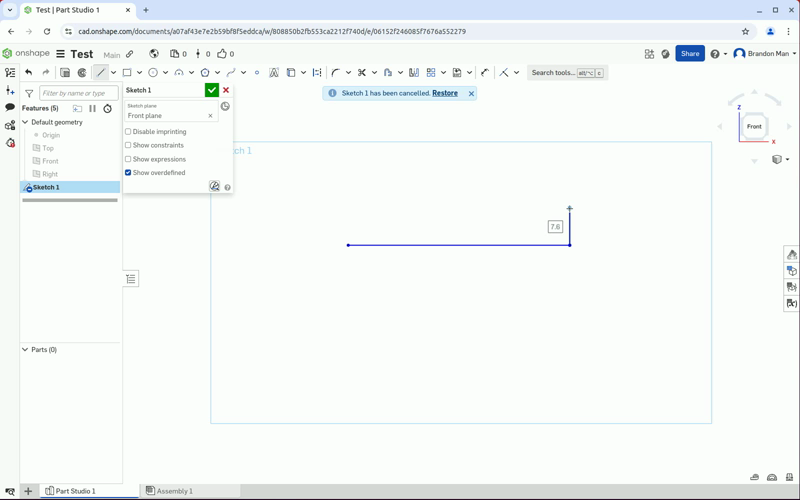
mouse_move(348, 208)
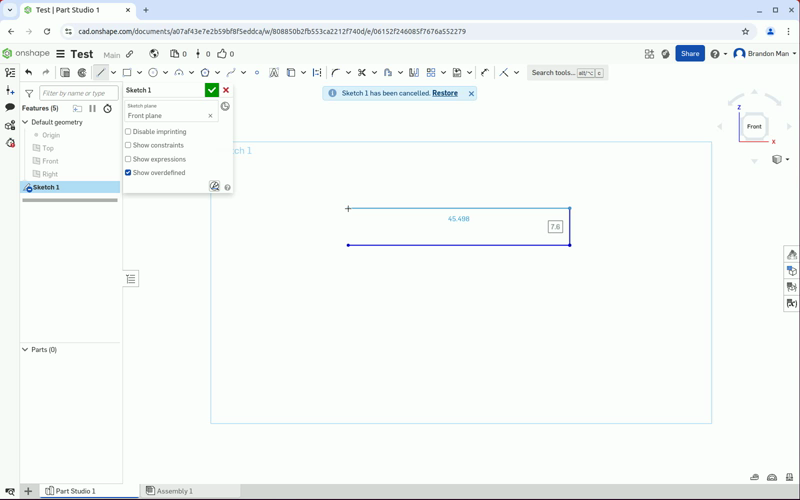
click(348, 208)
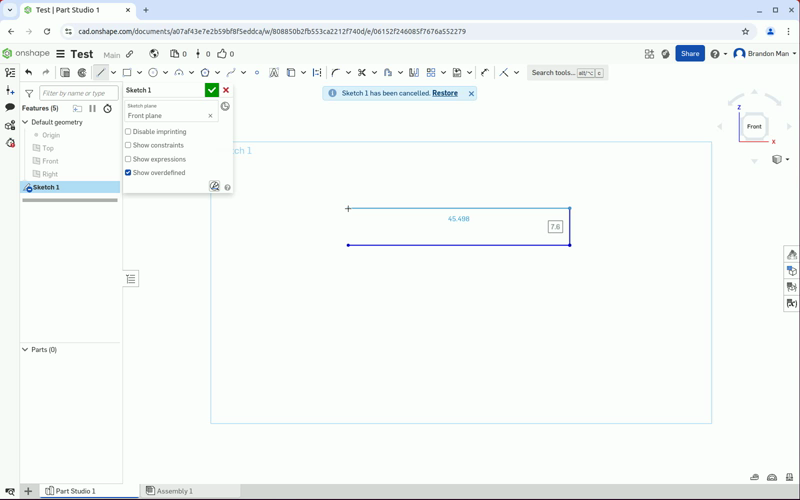
key_up(shift)
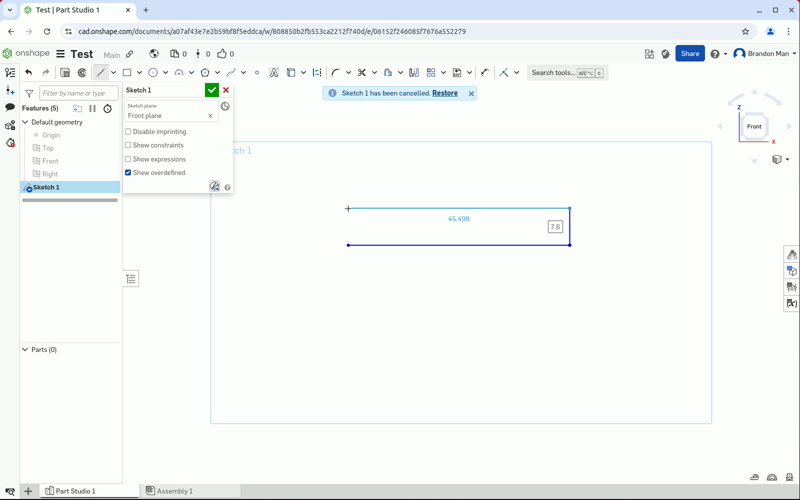
mouse_move(378, 208)
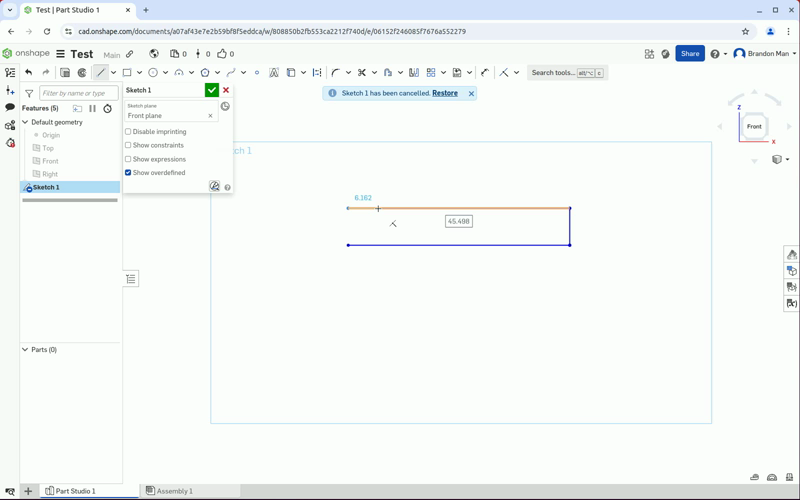
key_down(shift)
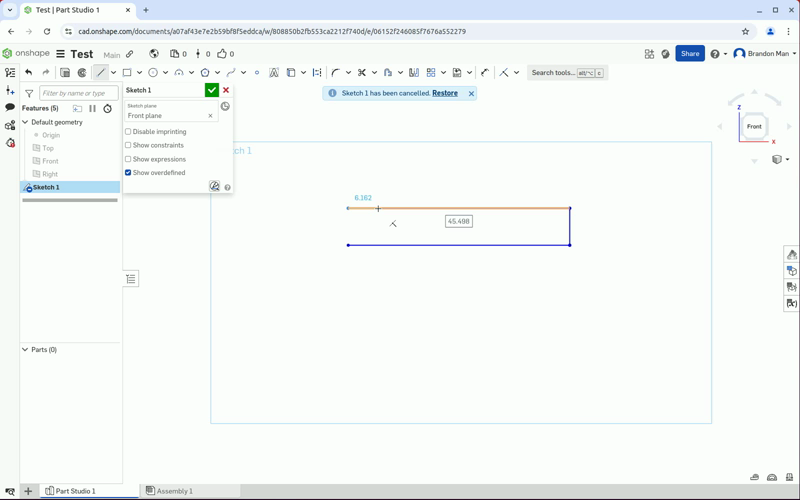
mouse_move(348, 245)
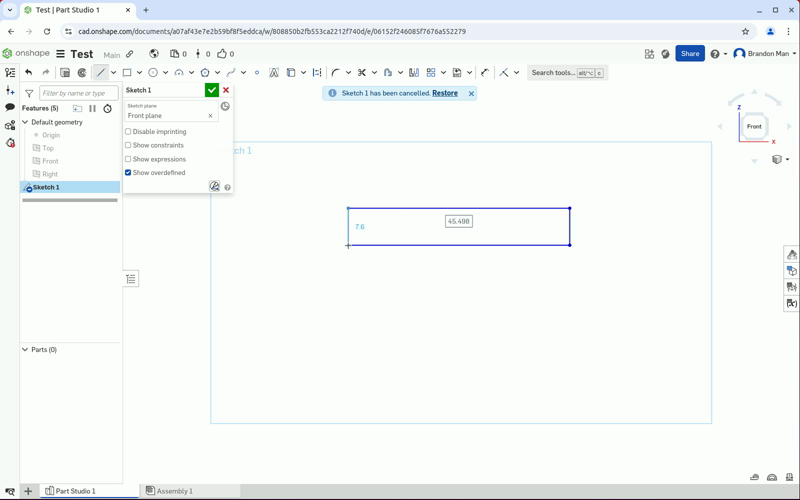
key_up(shift)
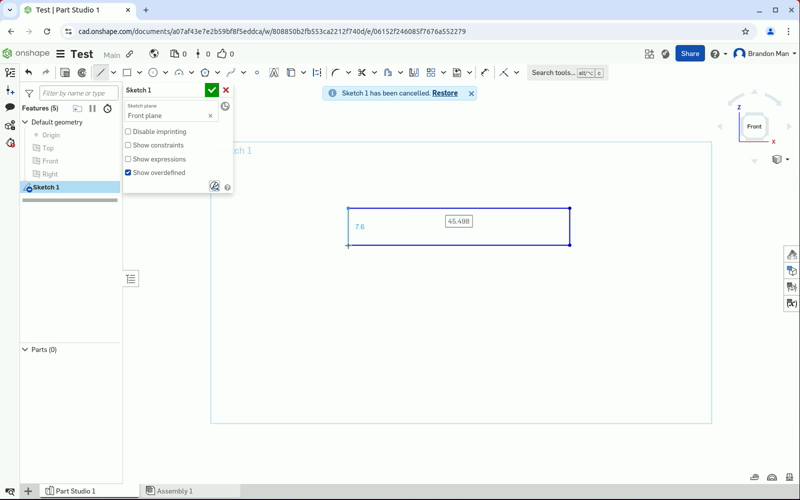
click(348, 245)
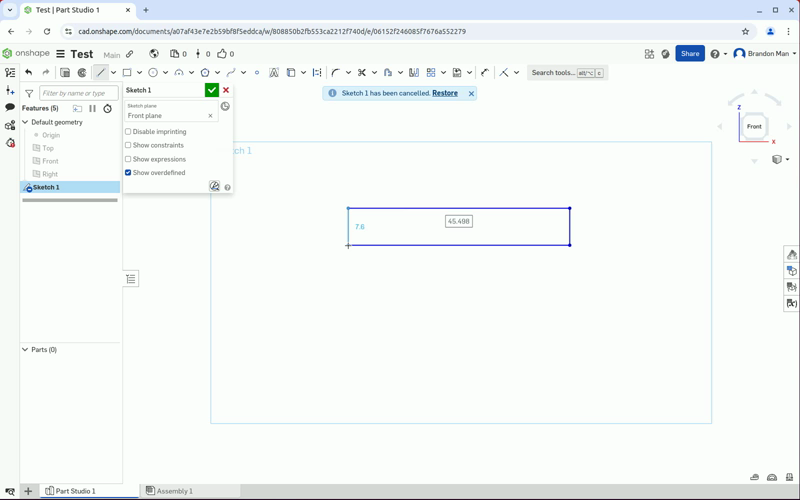
key(esc)
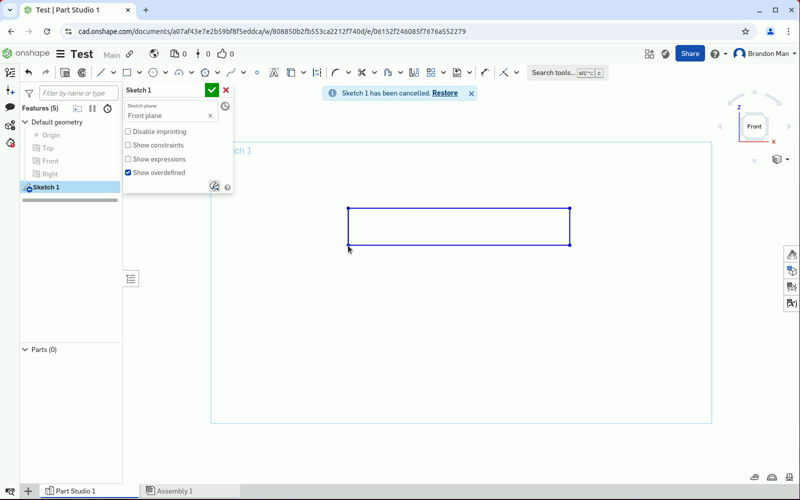
mouse_move(550, 233)
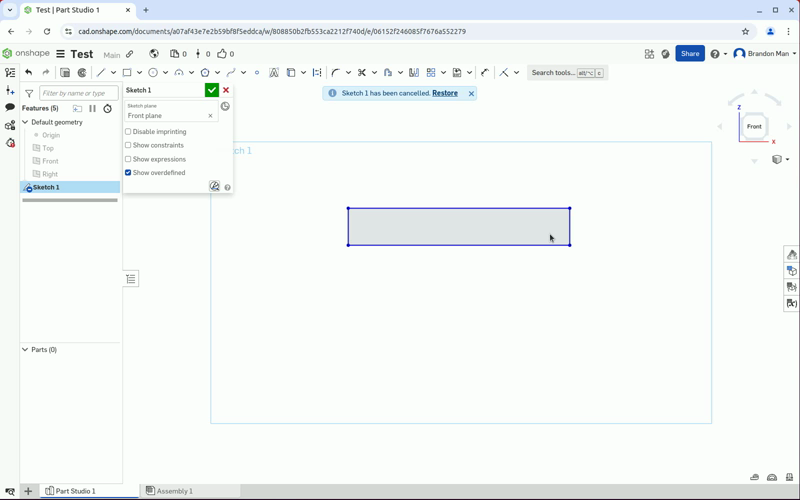
click(550, 233)
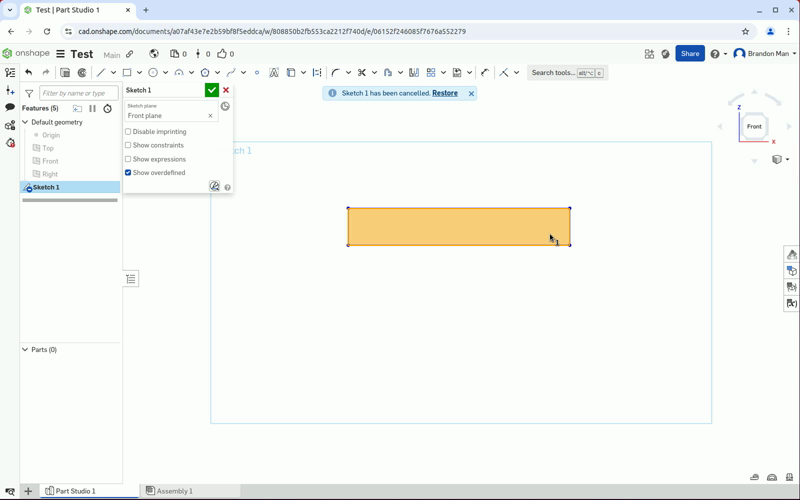
mouse_move(73, 352)
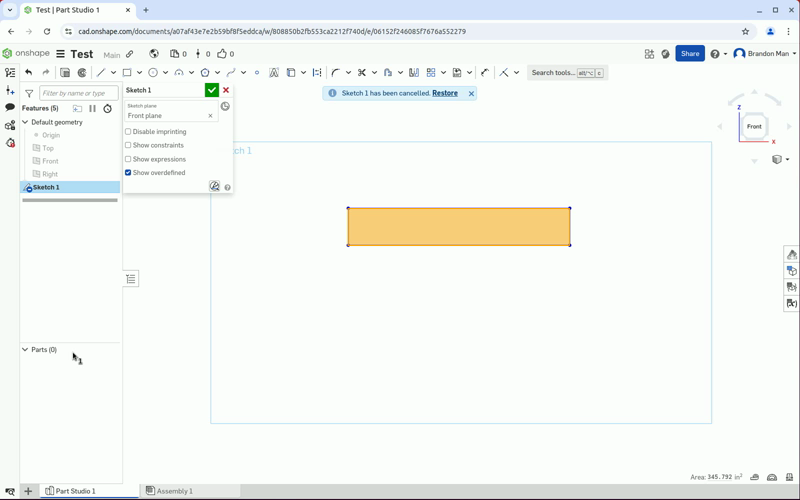
key(shift+y)
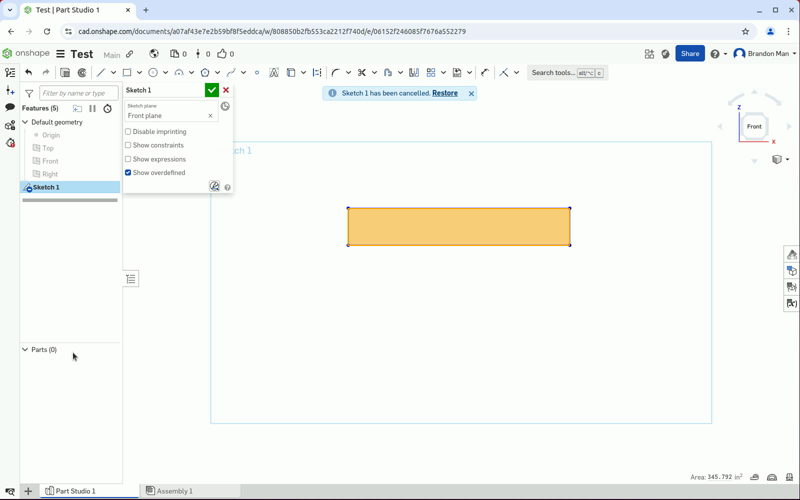
key(shift+e)
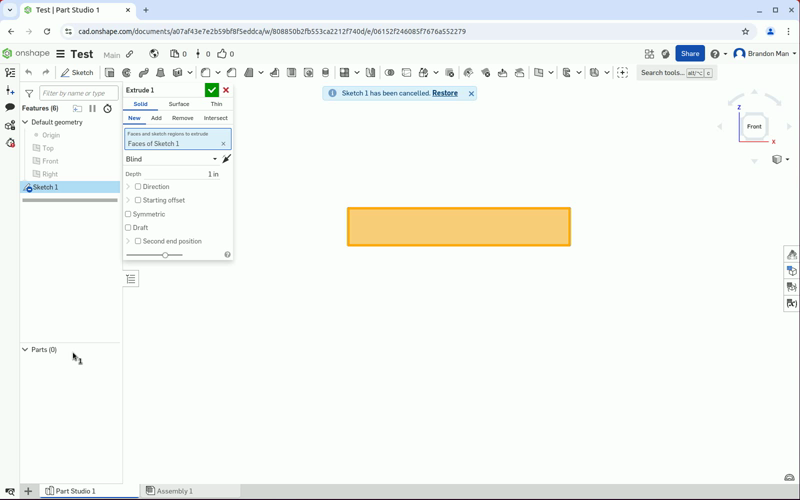
mouse_move(143, 106)
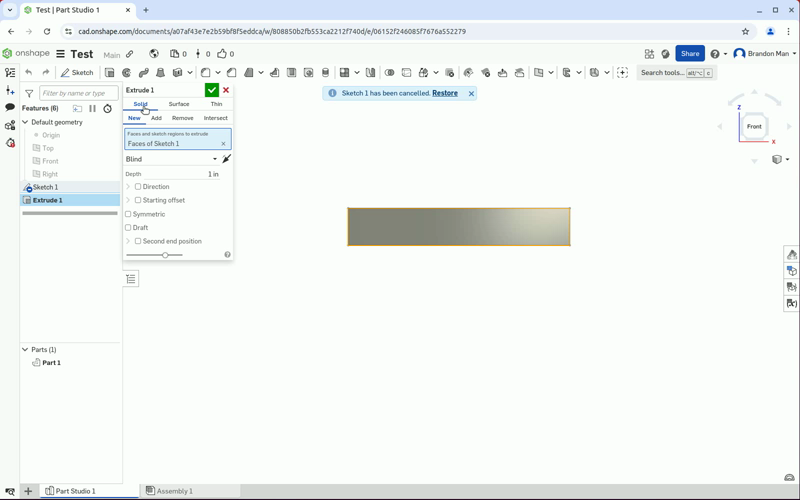
click(143, 106)
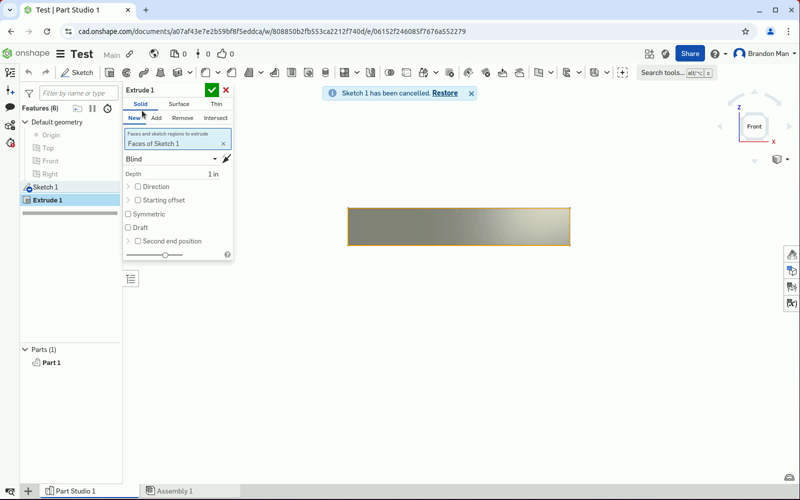
mouse_move(137, 120)
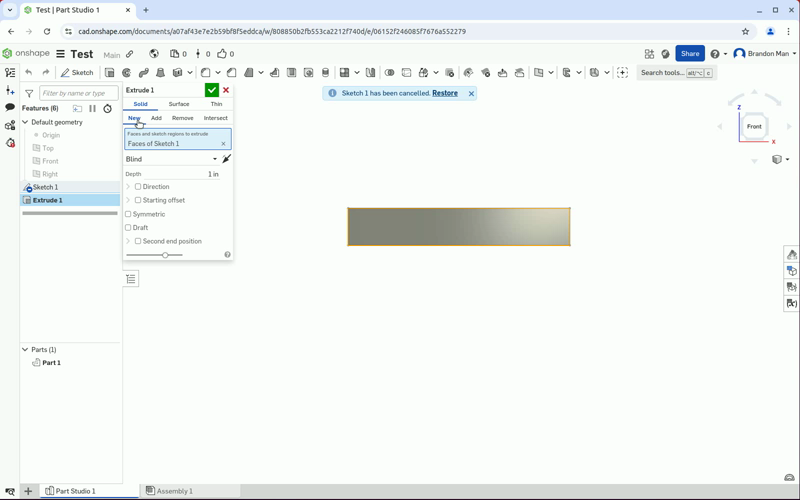
click(137, 120)
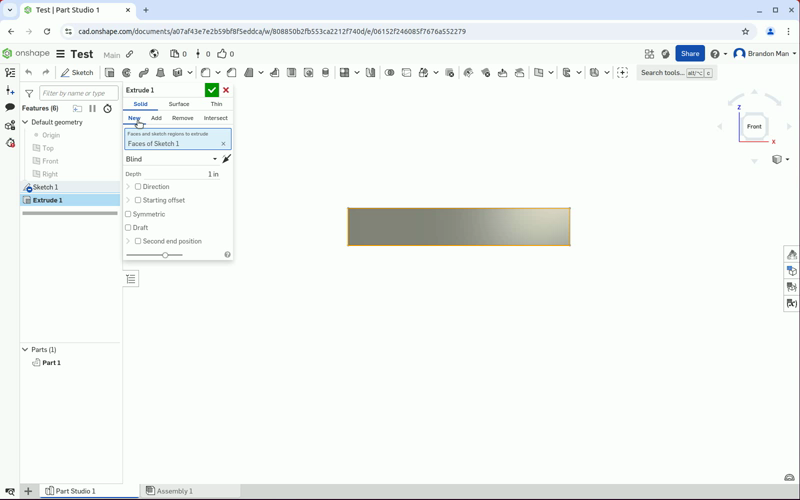
key(tab, 4)
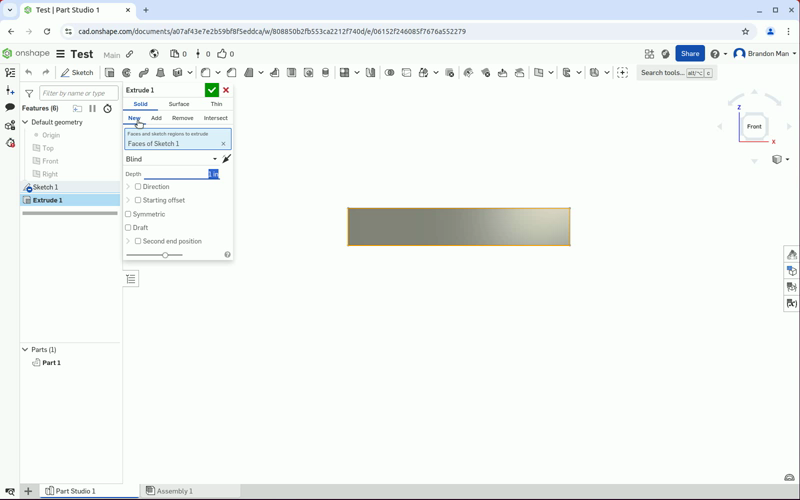
text(22.145)
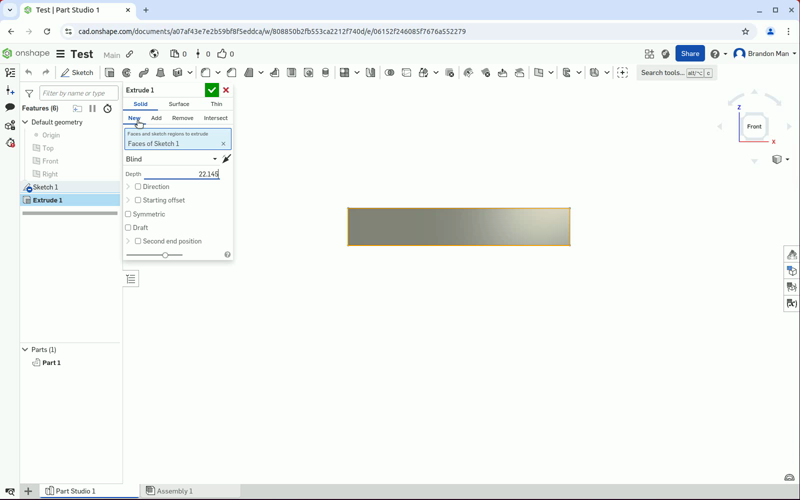
key(enter)
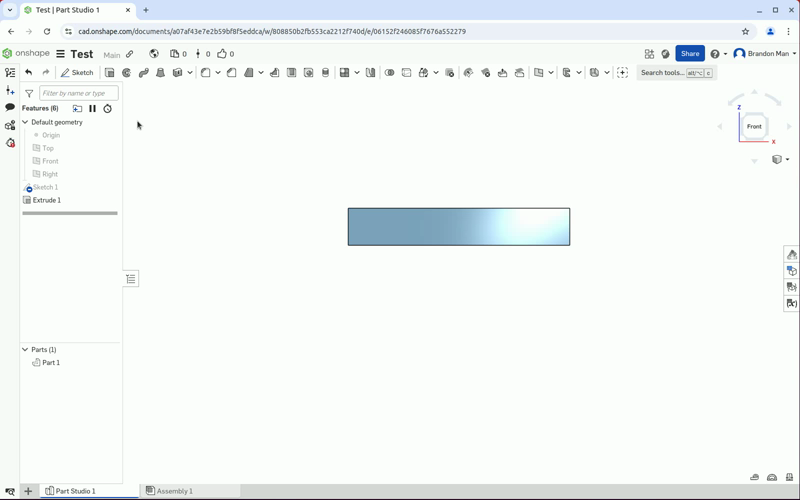
key(shift+h)
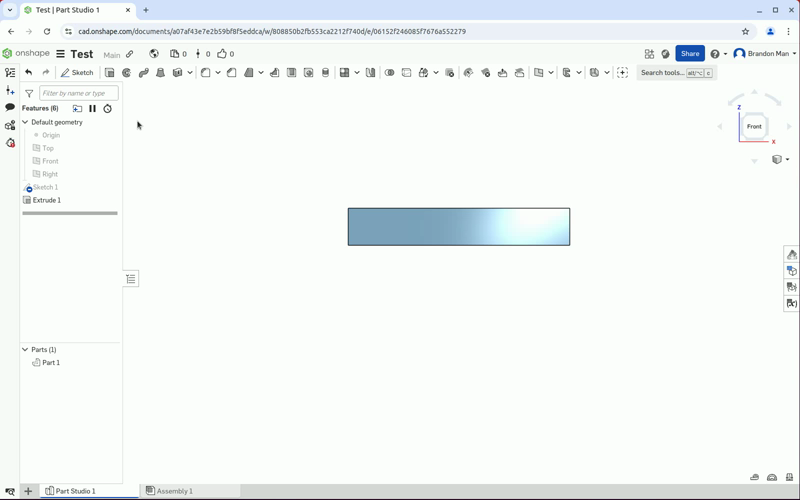
key(shift+h)
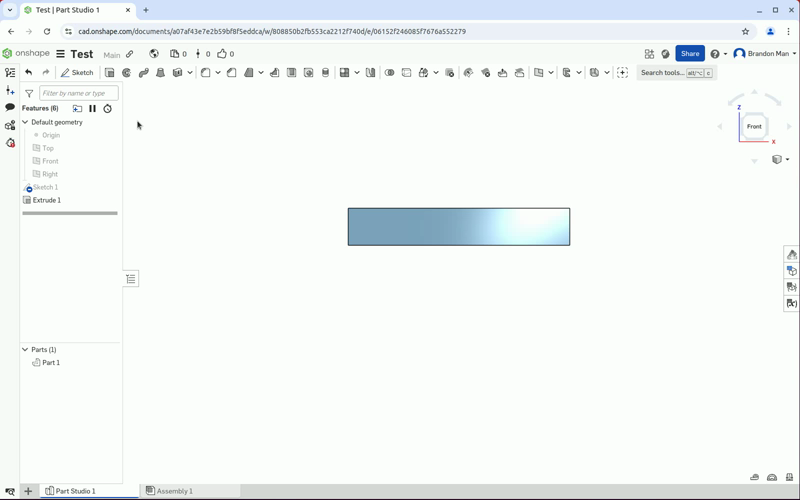
mouse_move(73, 189)
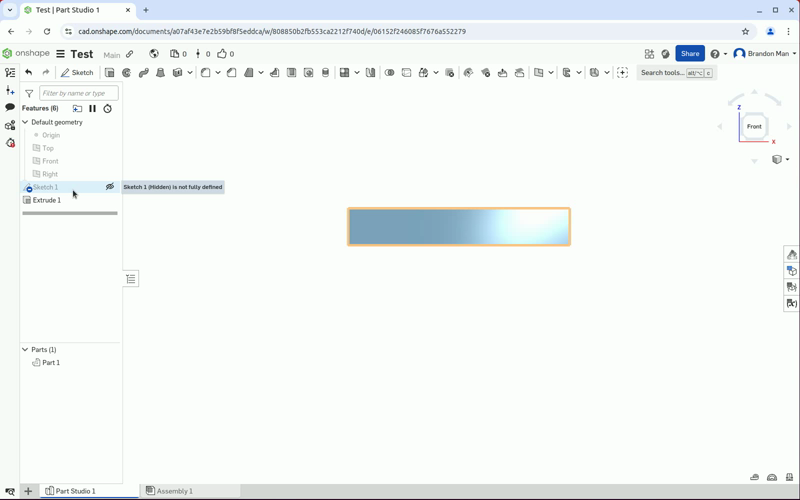
click(73, 189)
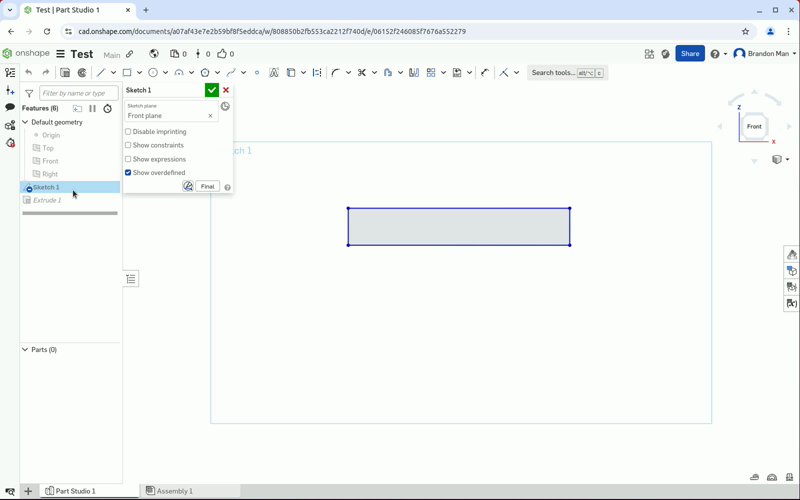
mouse_move(229, 92)
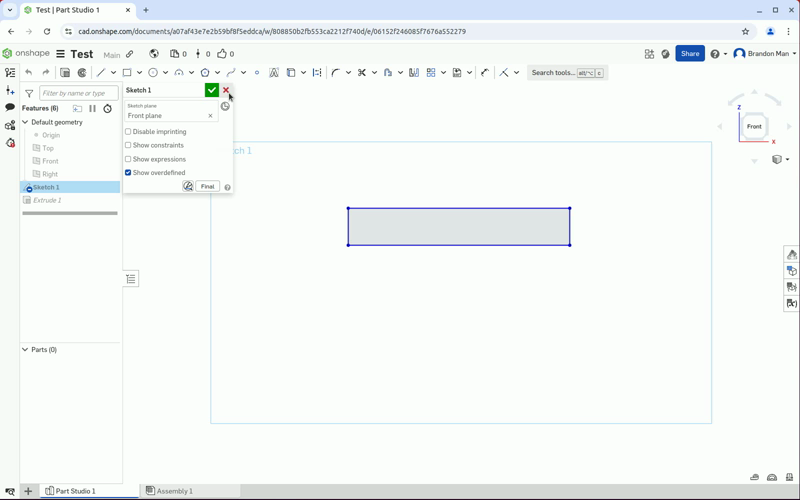
click(229, 92)
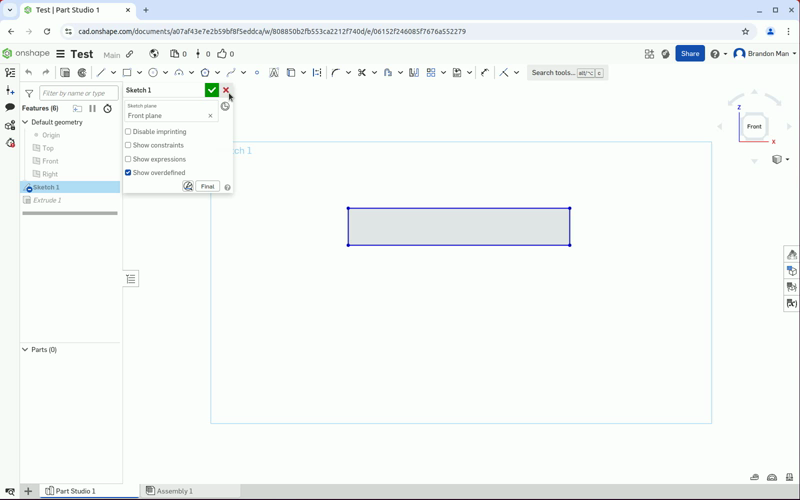
key(shift+s)
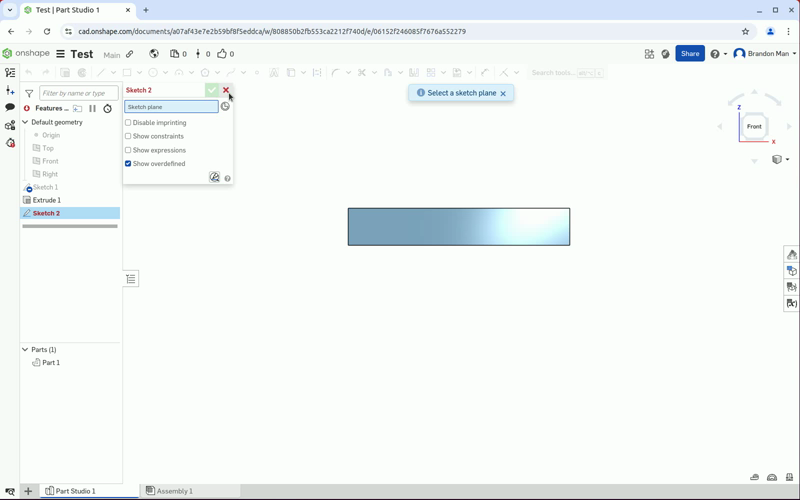
mouse_move(73, 163)
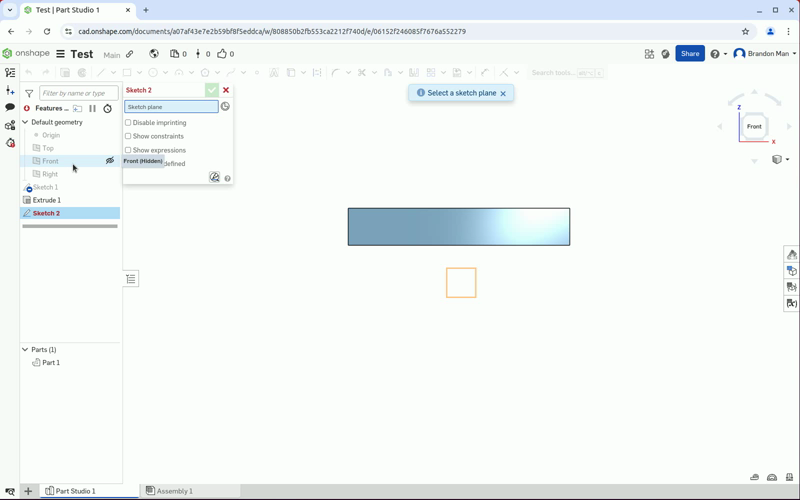
click(73, 163)
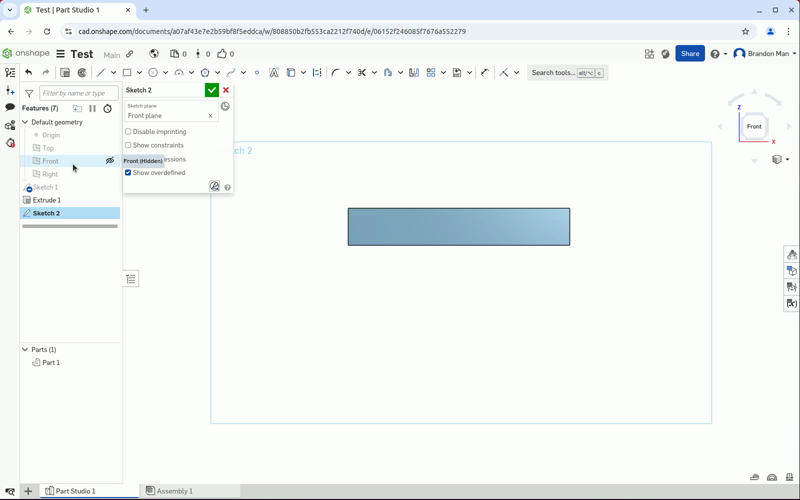
mouse_move(73, 352)
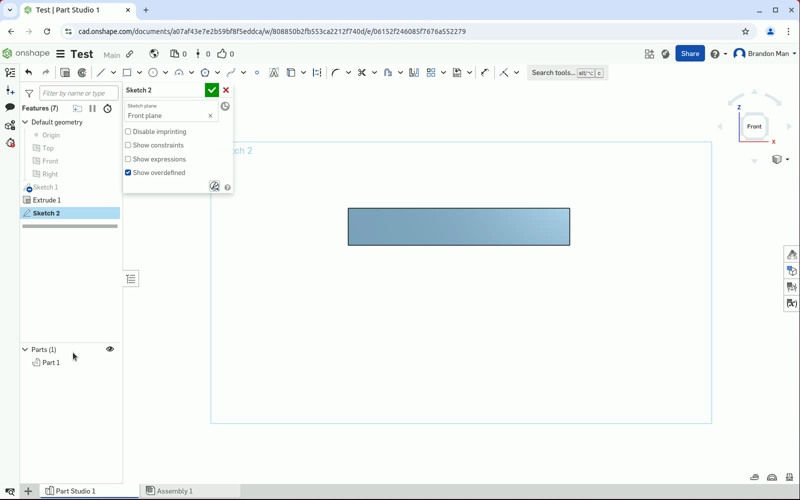
key(y)
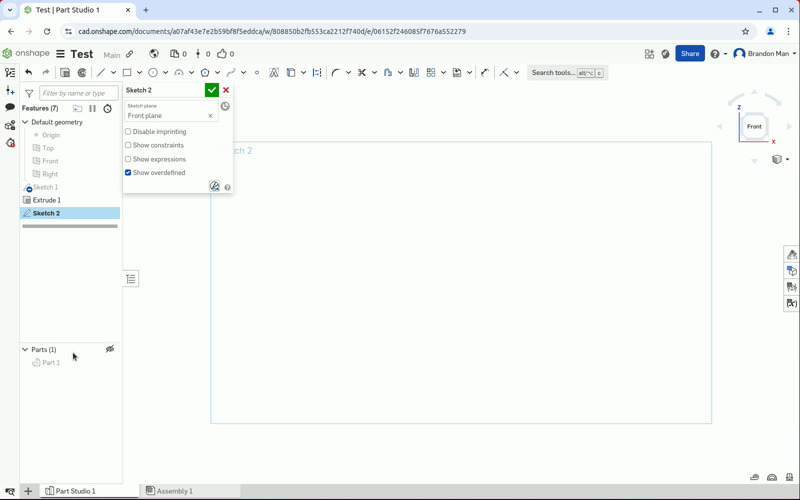
key(l)
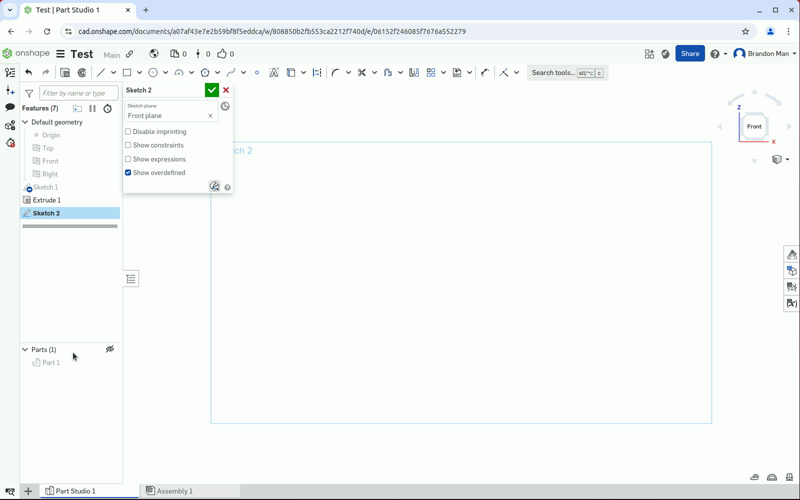
key_down(shift)
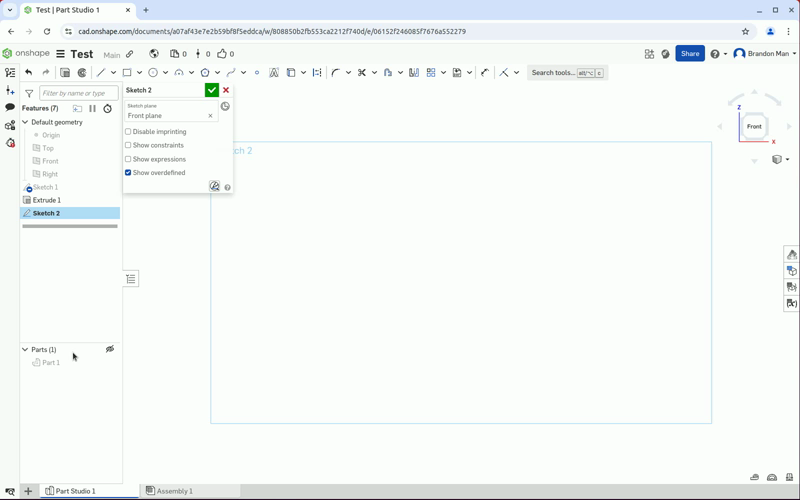
mouse_move(348, 282)
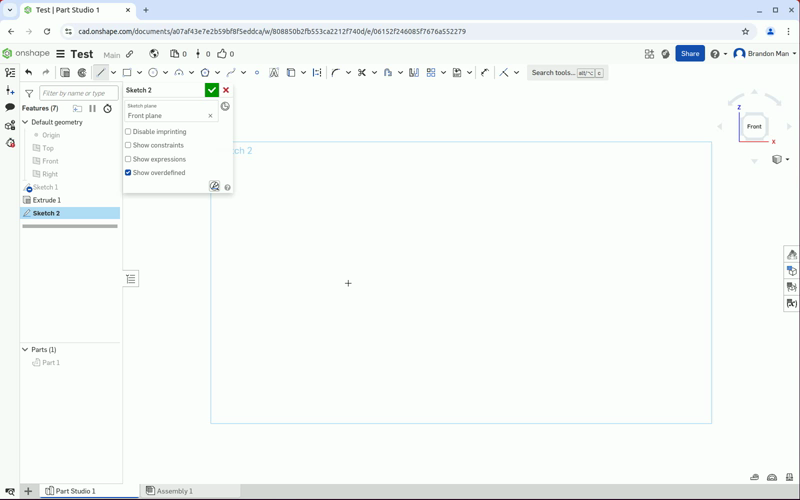
click(348, 282)
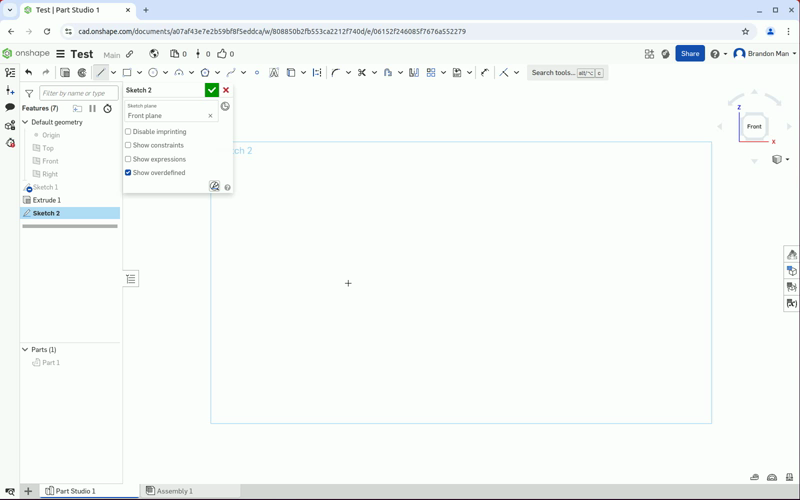
key_up(shift)
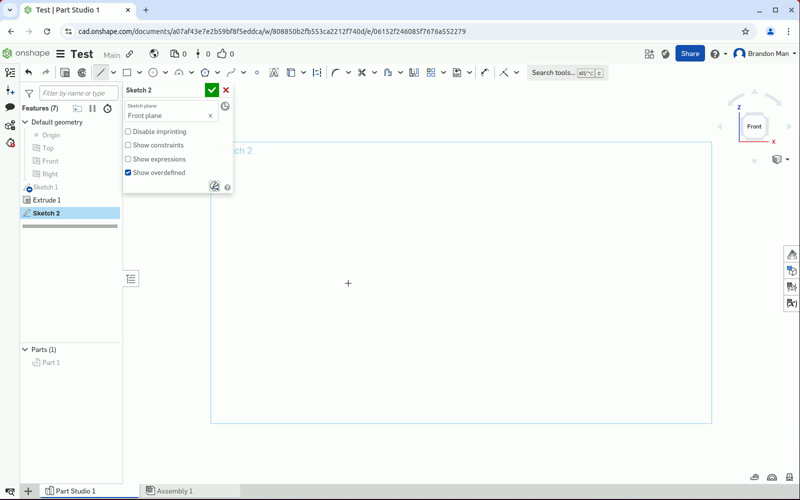
key_down(shift)
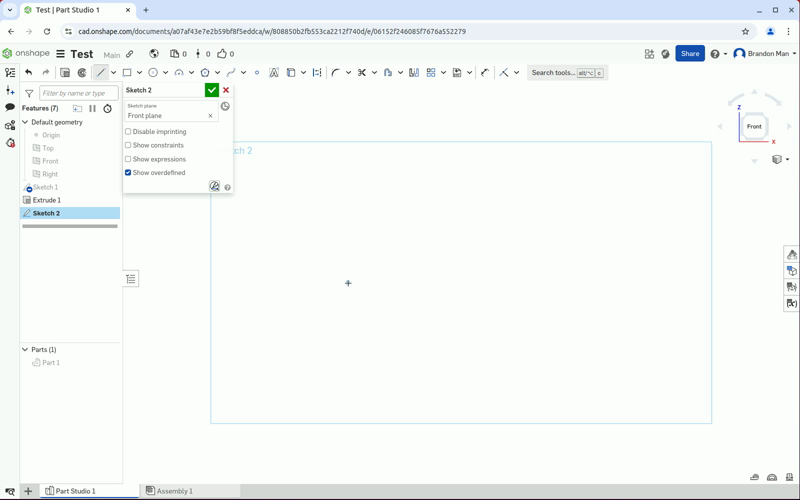
mouse_move(569, 282)
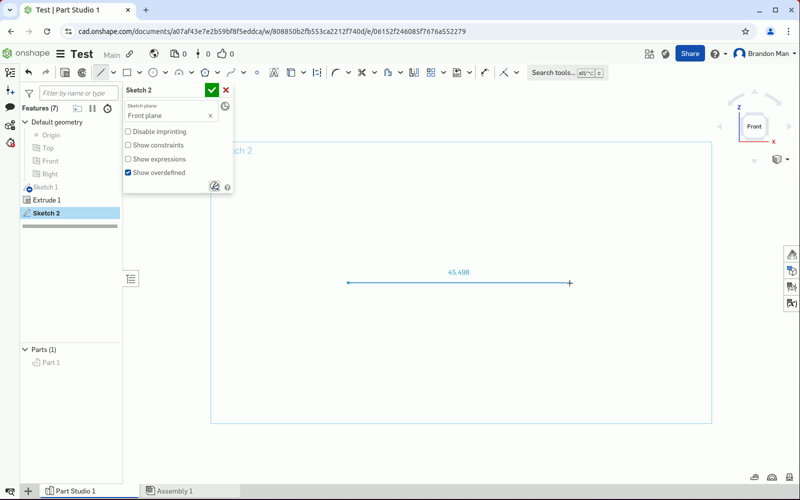
click(569, 282)
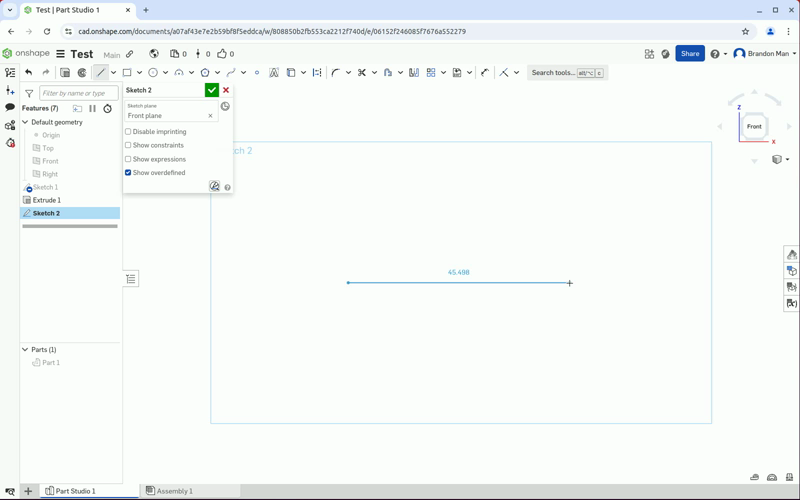
key_up(shift)
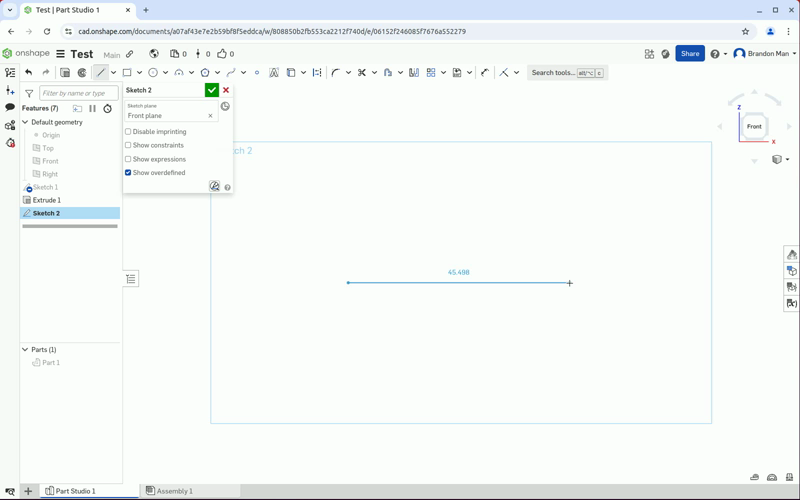
key_down(shift)
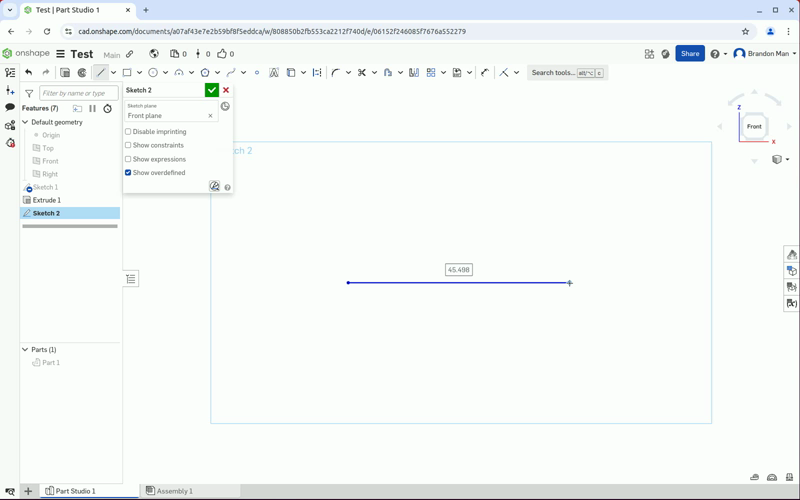
mouse_move(589, 282)
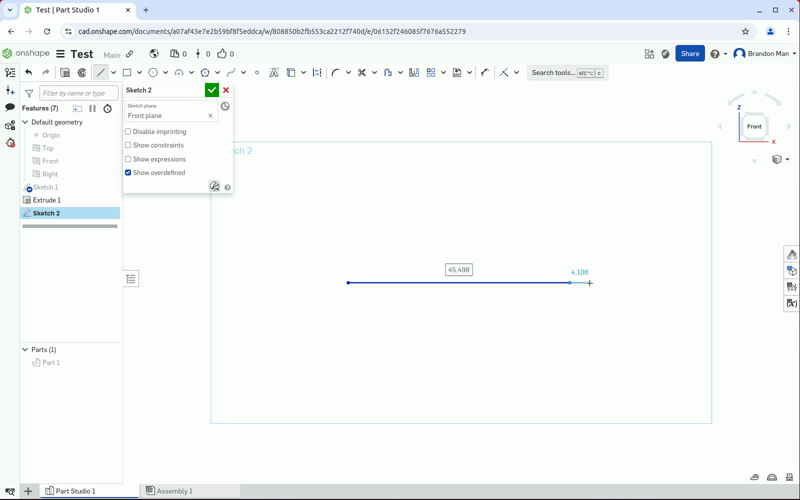
mouse_move(569, 245)
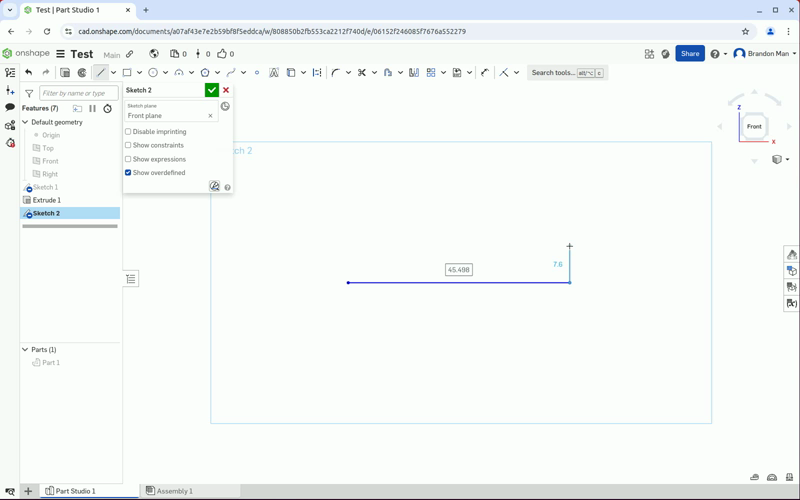
click(569, 245)
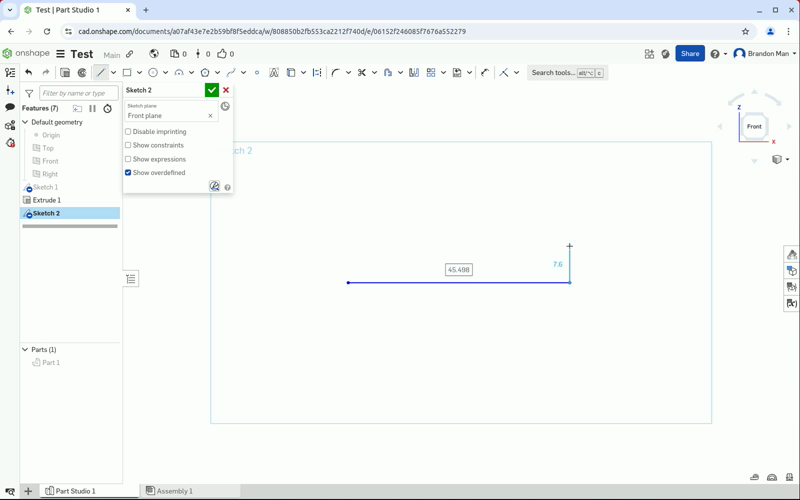
key_up(shift)
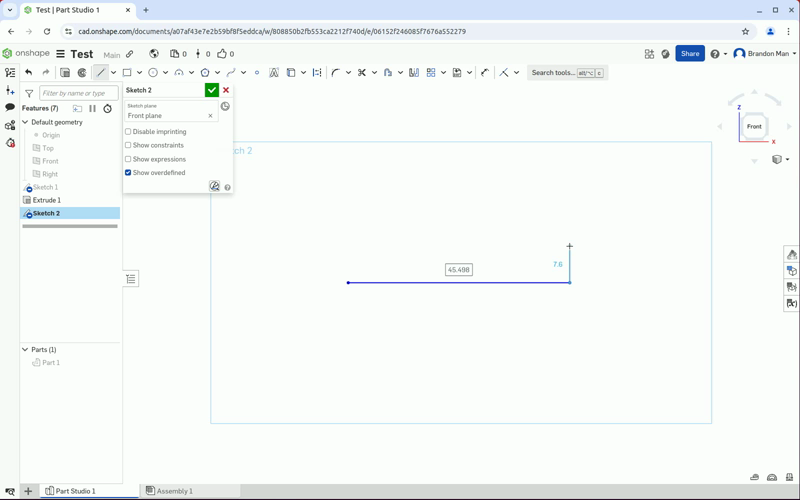
key_down(shift)
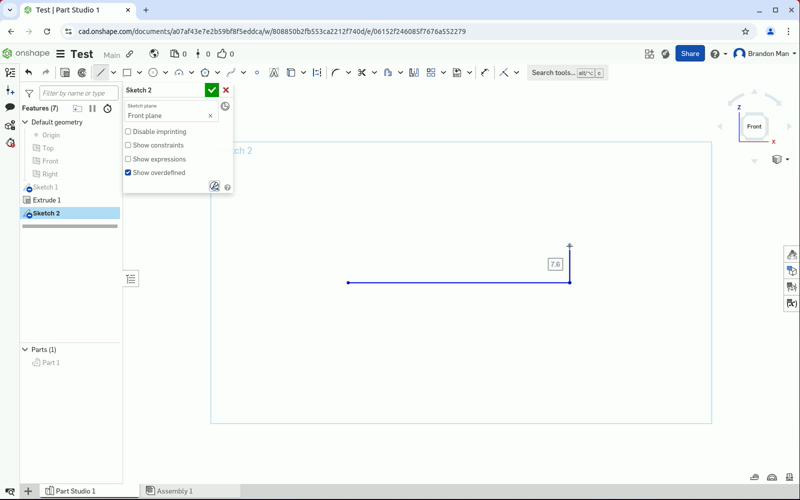
mouse_move(348, 245)
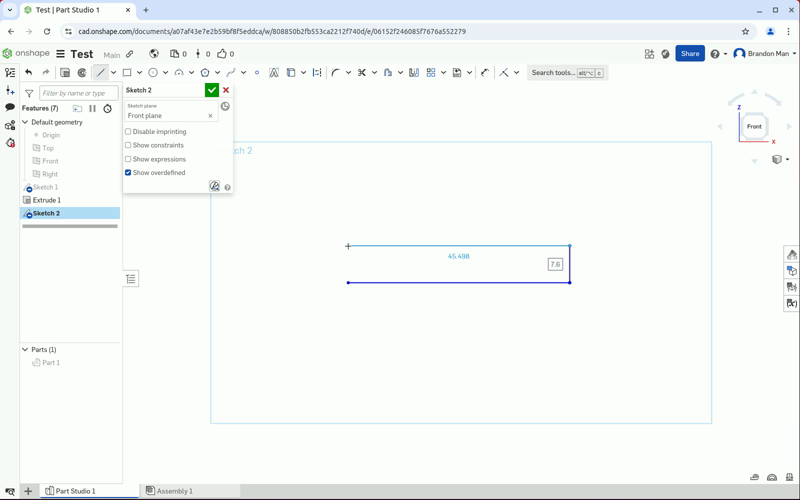
click(348, 245)
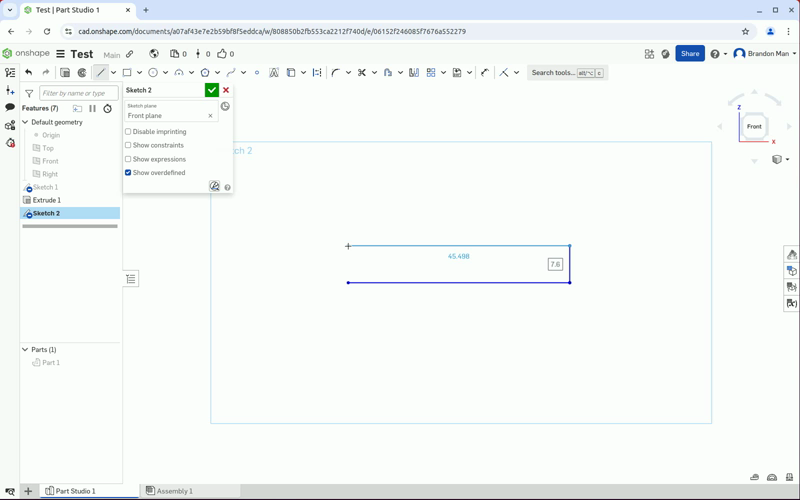
key_up(shift)
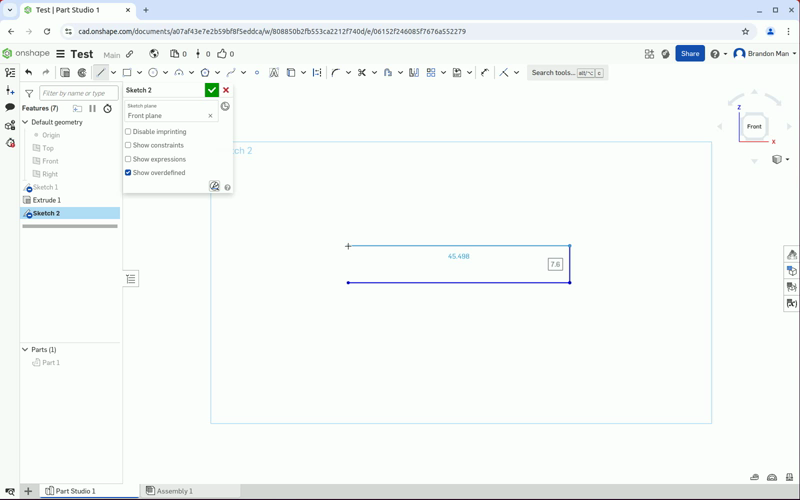
mouse_move(378, 245)
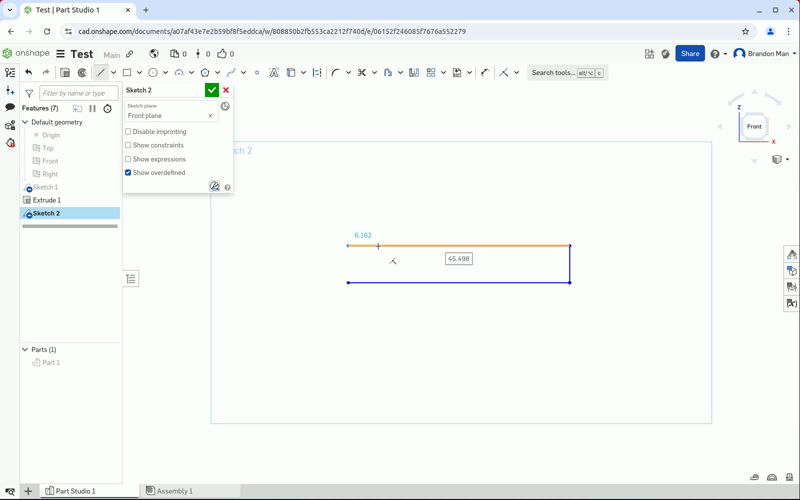
key_down(shift)
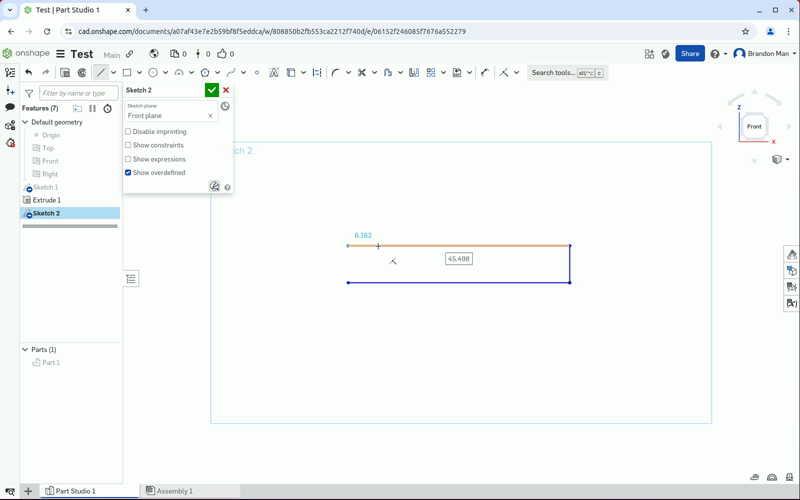
mouse_move(348, 282)
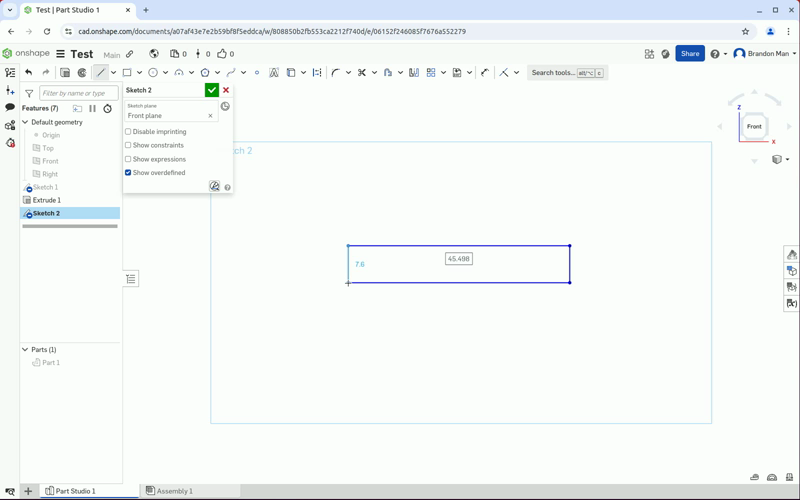
key_up(shift)
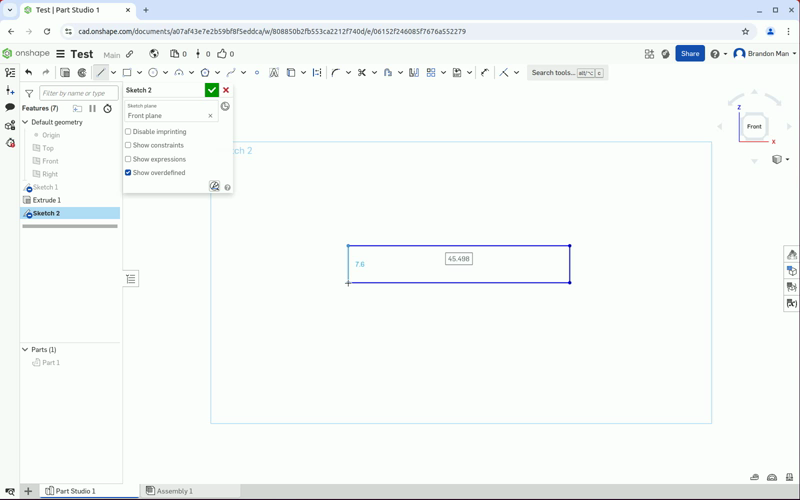
click(348, 282)
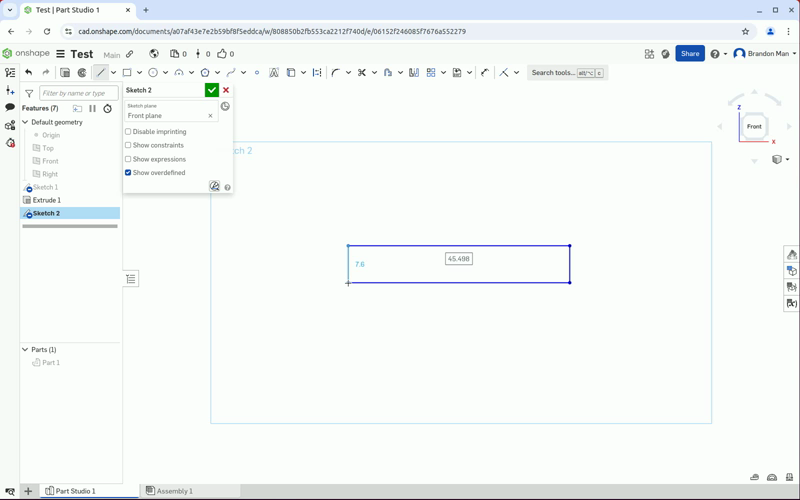
key(esc)
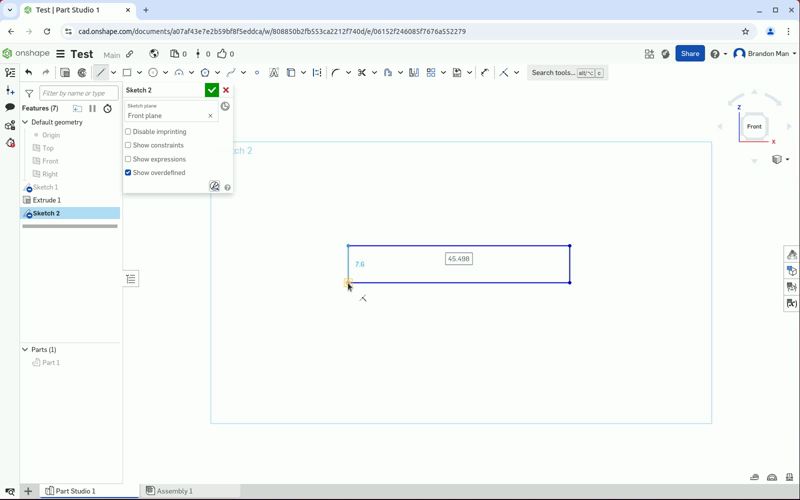
mouse_move(443, 265)
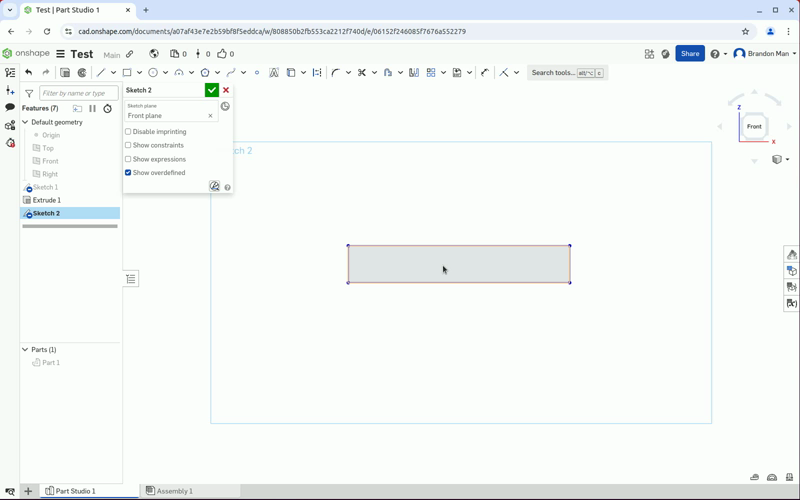
click(443, 265)
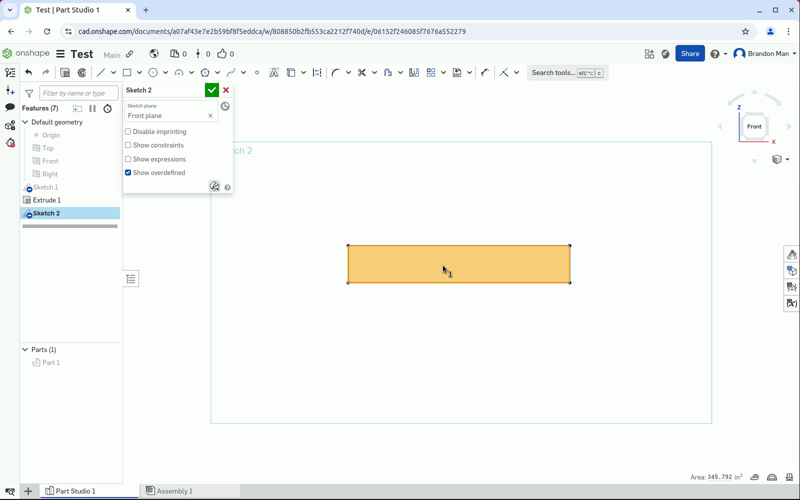
mouse_move(73, 352)
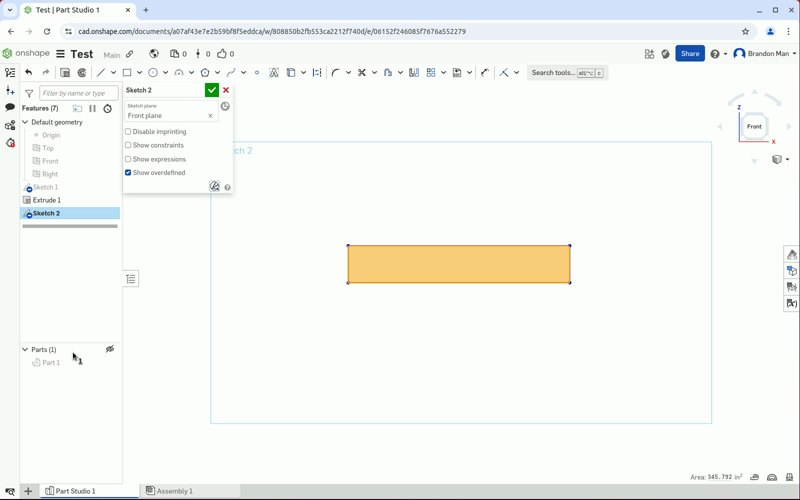
key(shift+y)
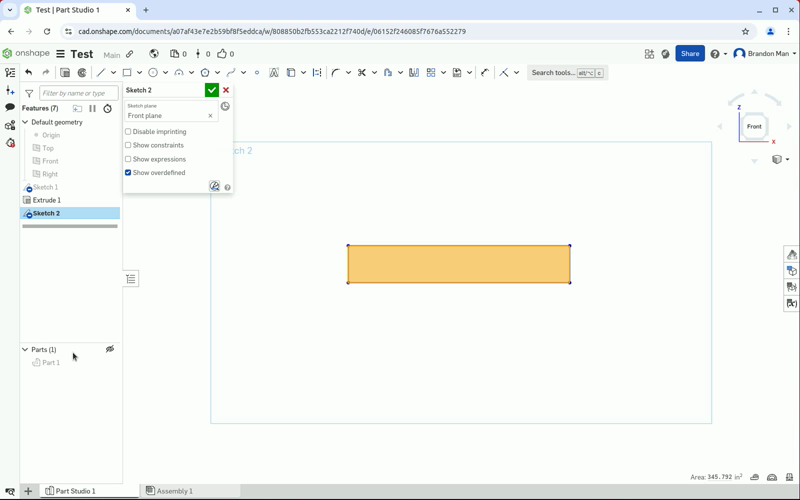
key(shift+e)
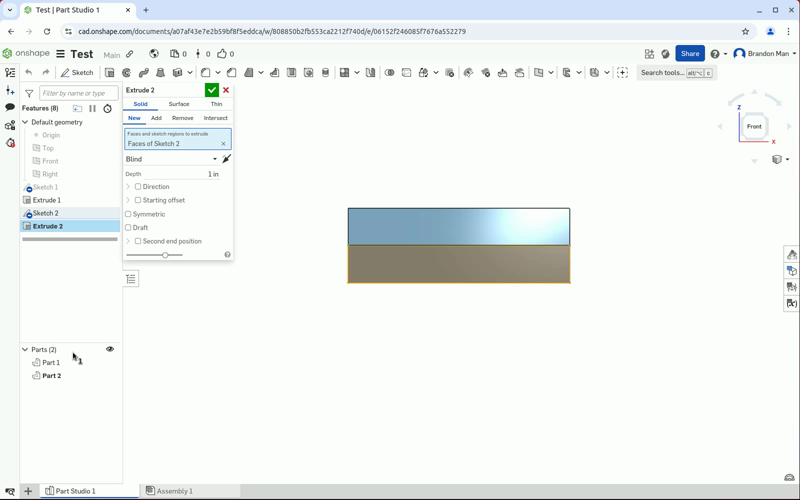
mouse_move(143, 106)
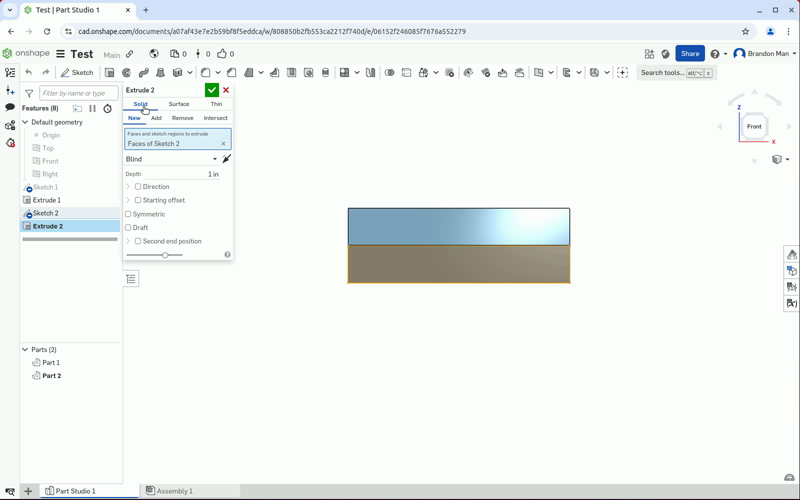
click(143, 106)
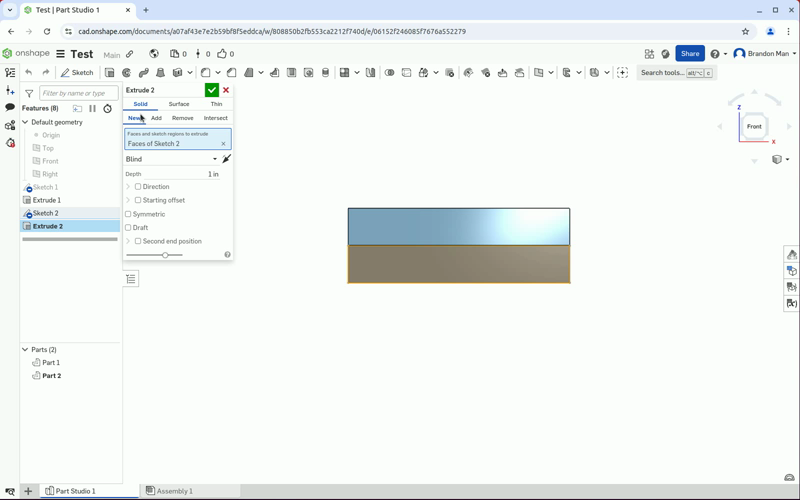
mouse_move(137, 120)
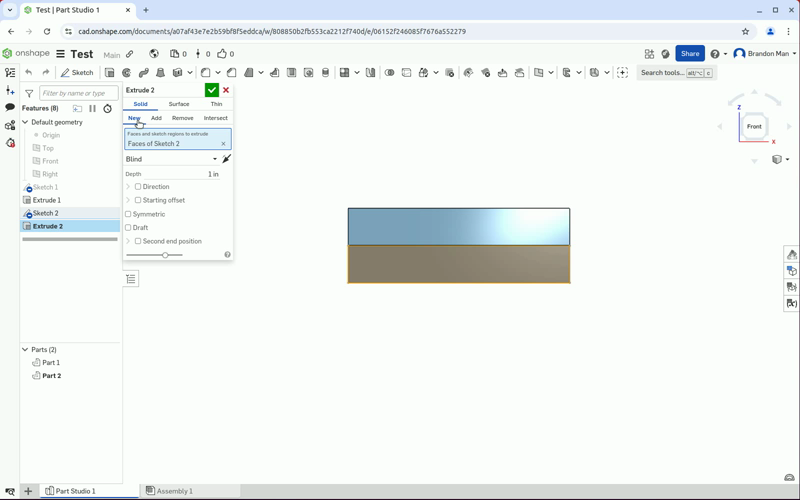
click(137, 120)
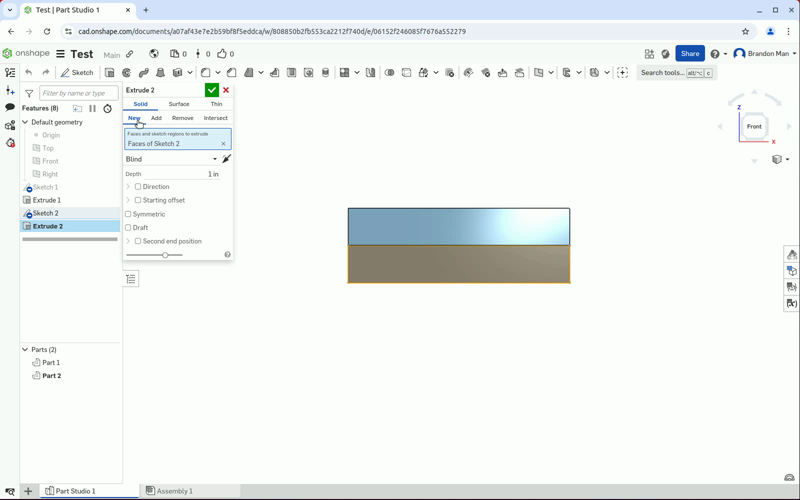
key(tab, 4)
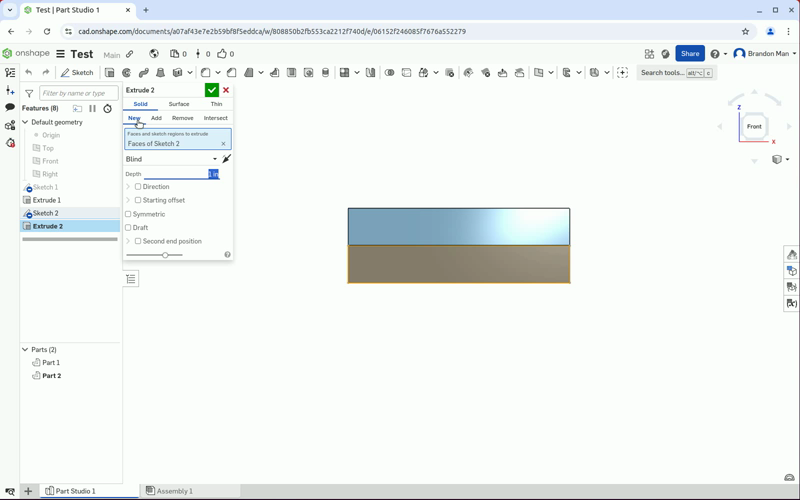
text(22.145)
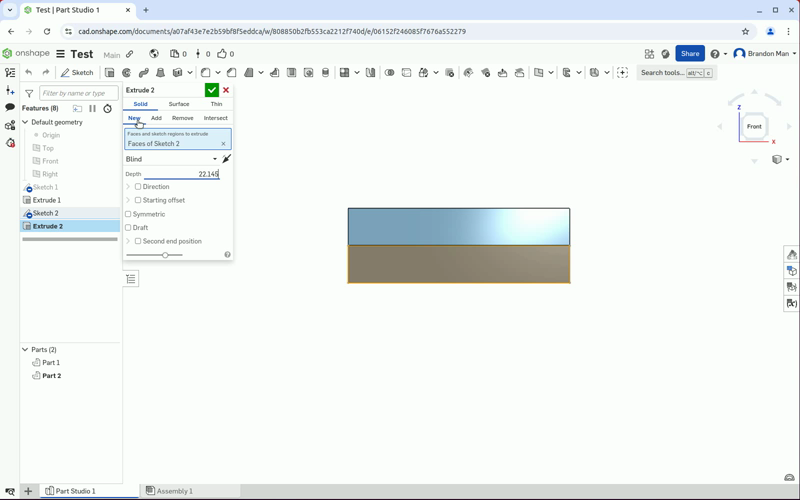
key(enter)
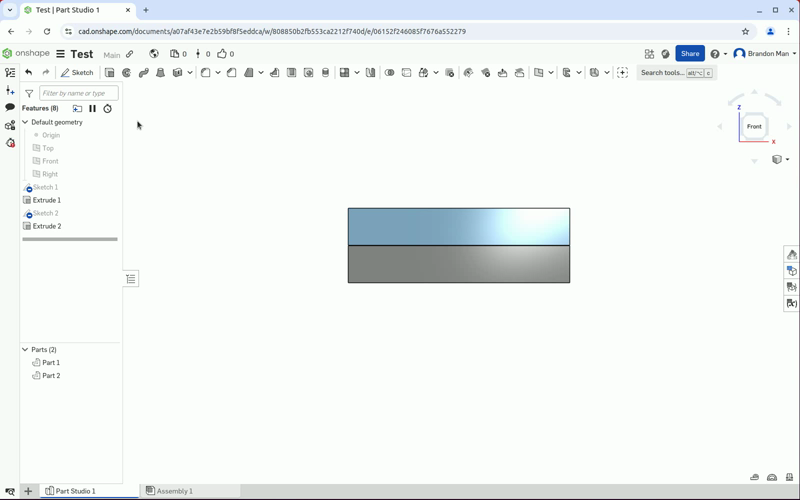
key(shift+h)
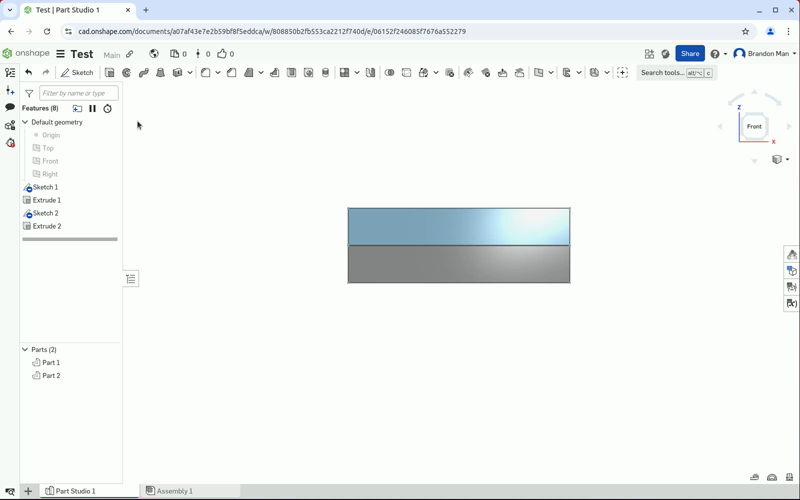
key(shift+h)
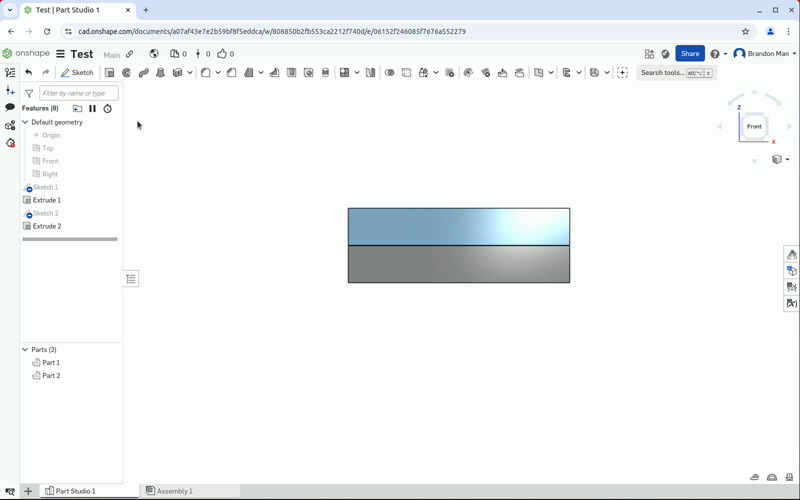
mouse_move(73, 189)
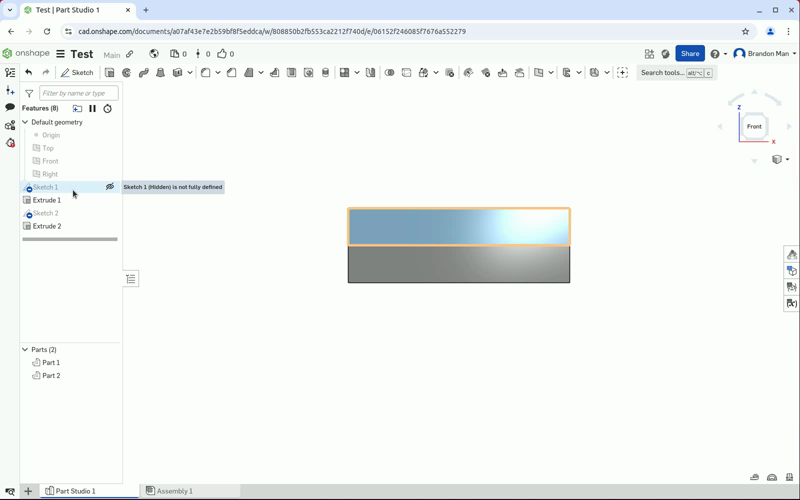
click(73, 189)
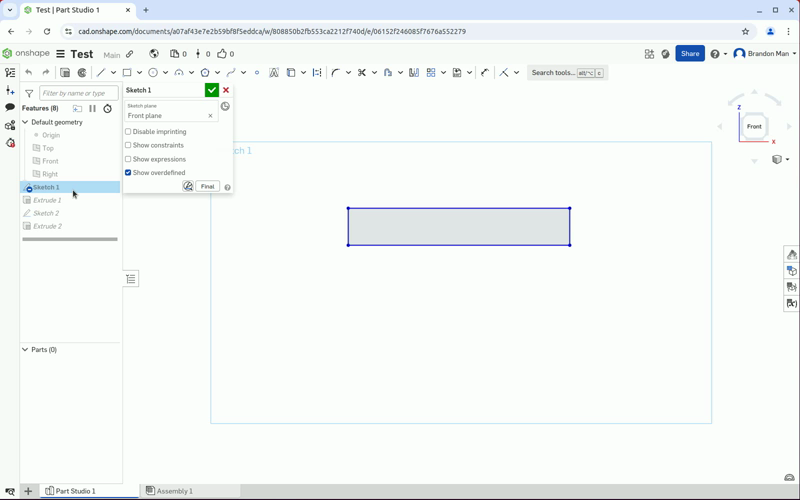
mouse_move(229, 92)
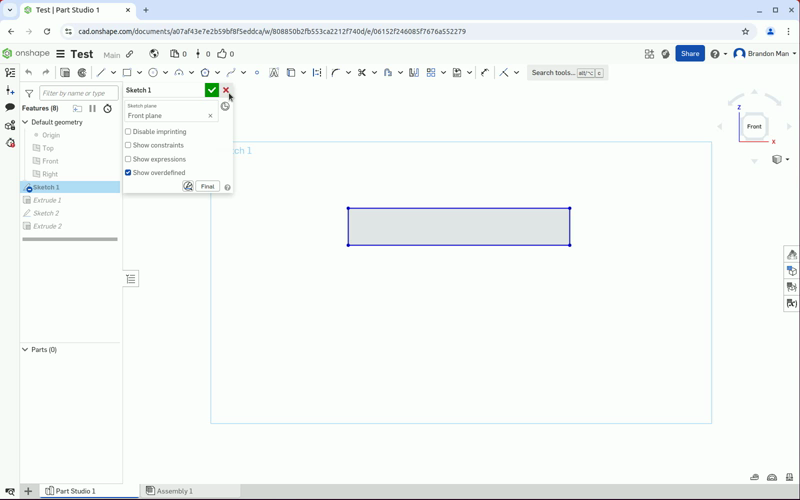
click(229, 92)
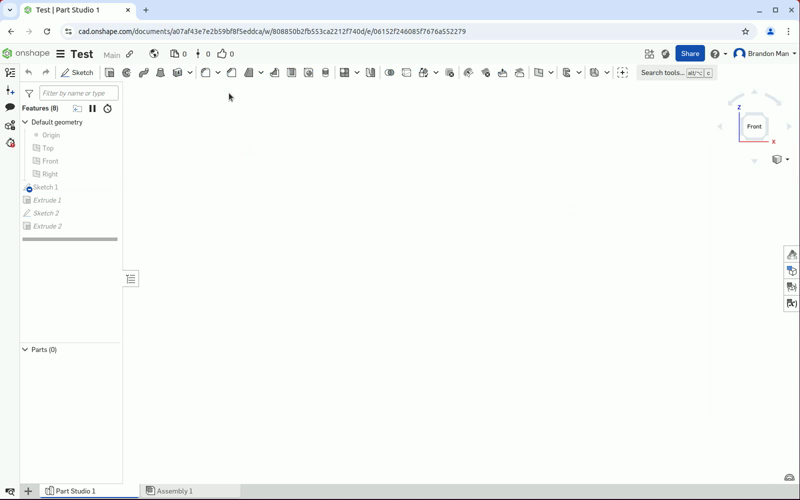
mouse_move(73, 352)
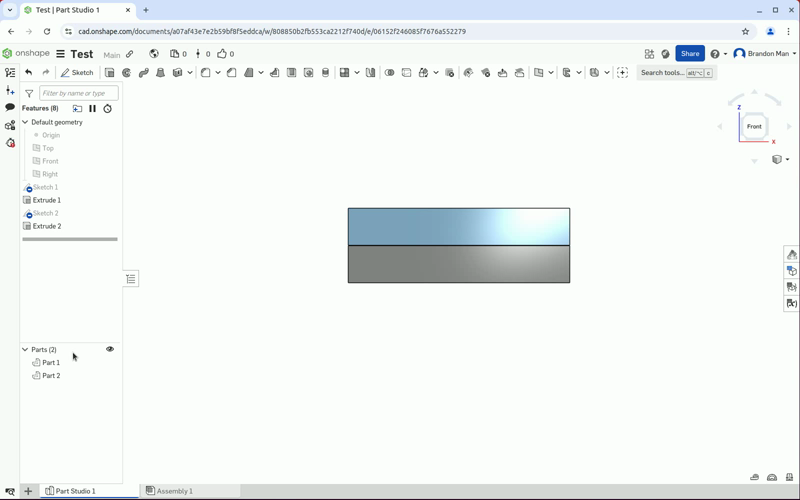
key(y)
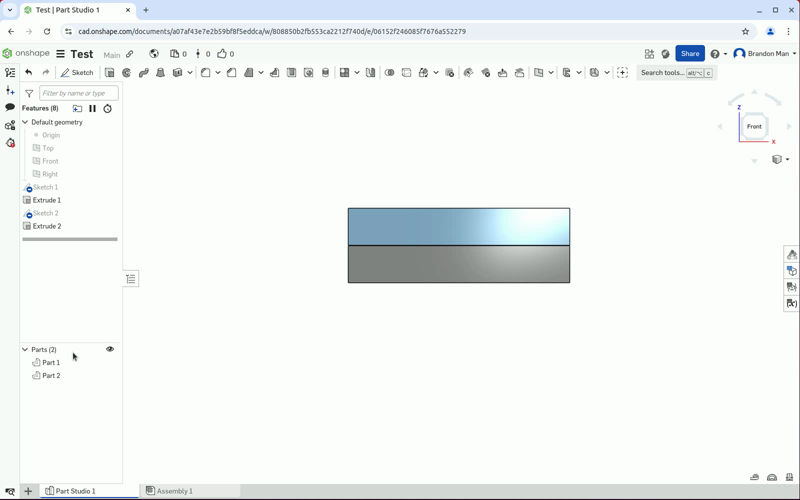
key(shift+p)
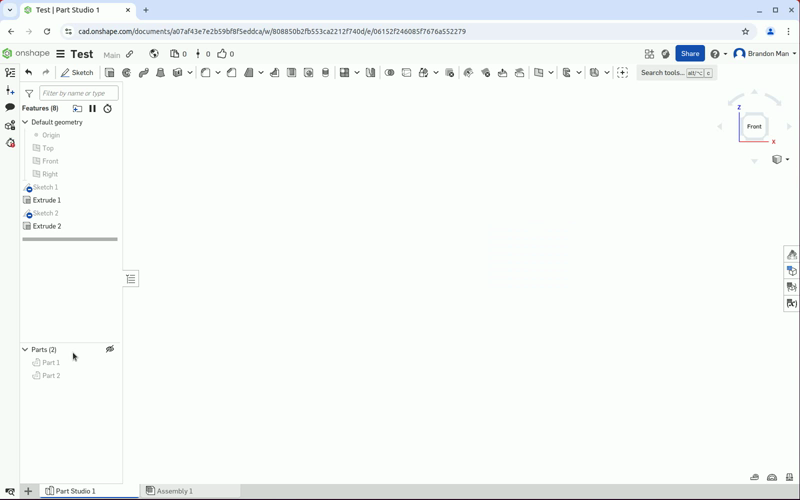
key(space)
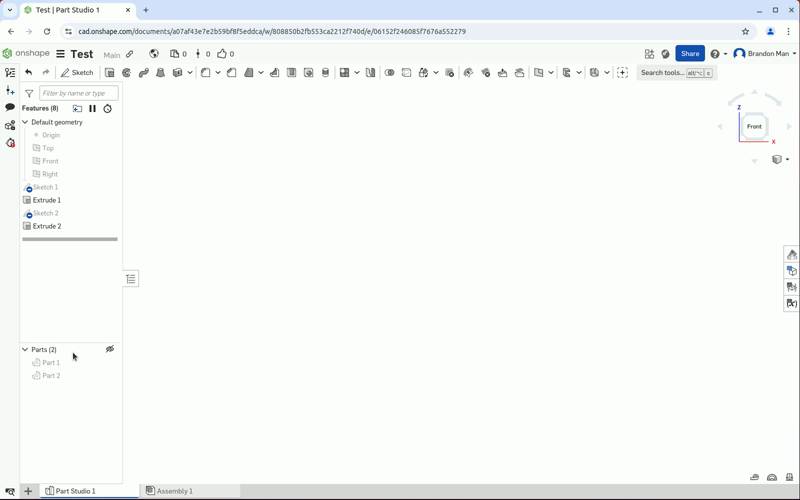
key_down(shift)
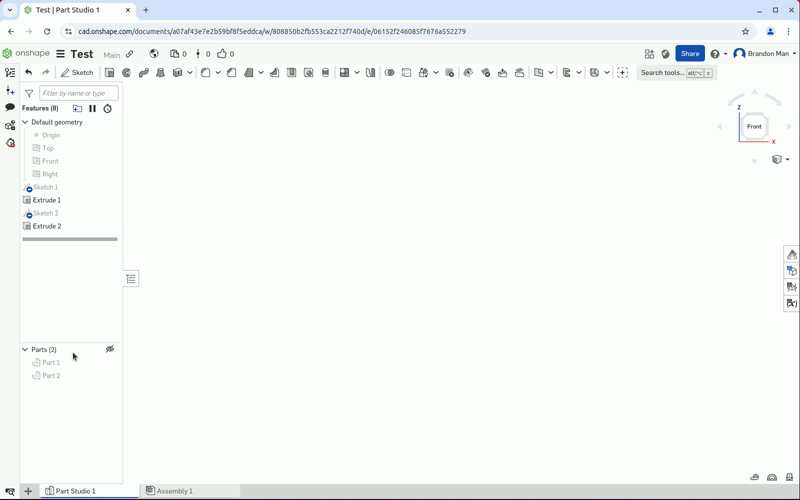
key(down)
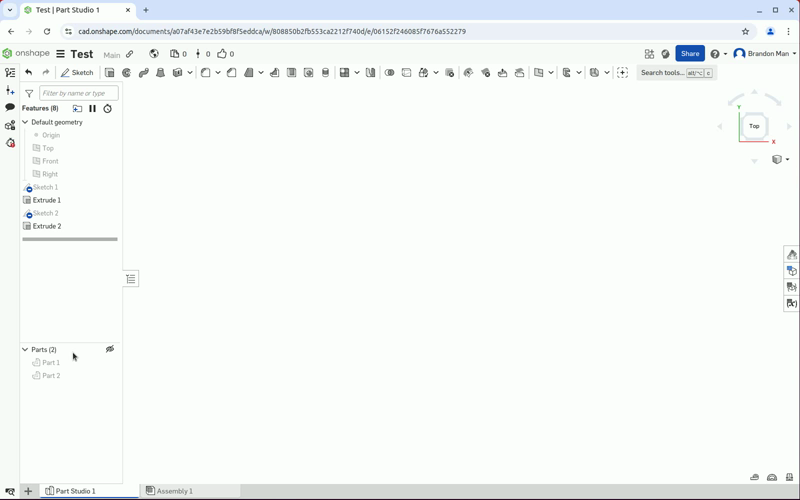
key_up(shift)
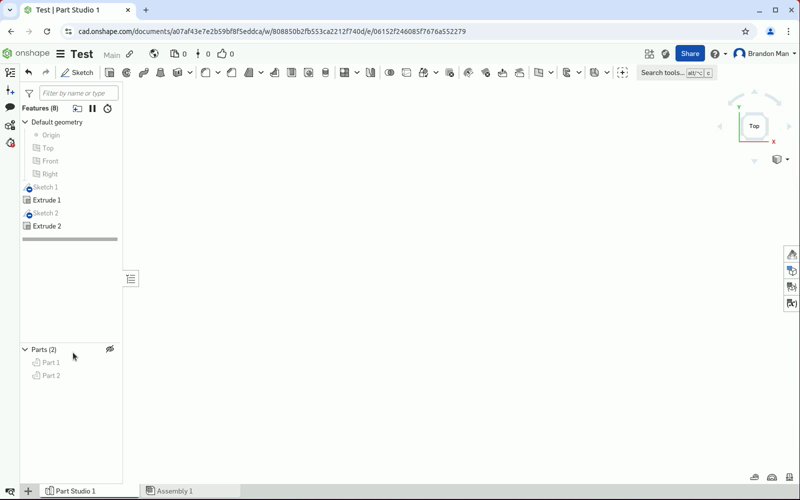
mouse_move(73, 352)
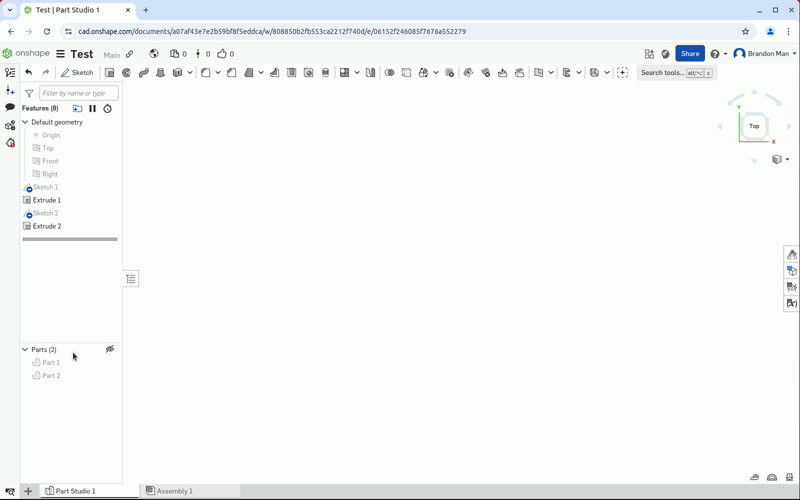
key(shift+y)
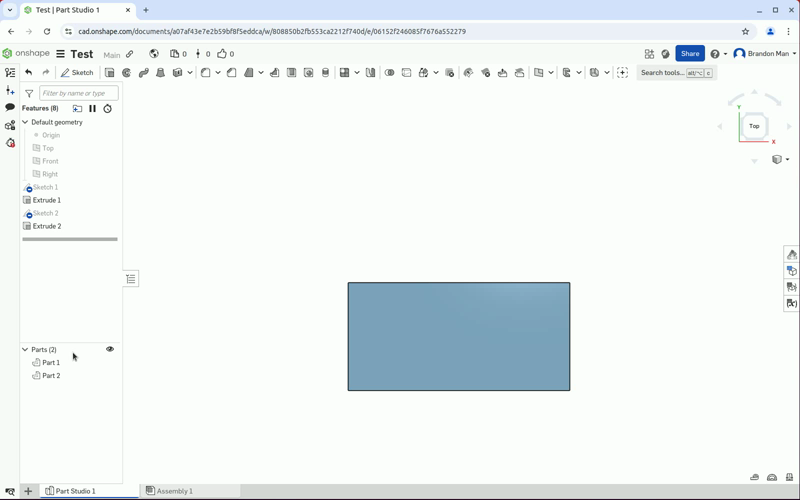
mouse_move(541, 75)
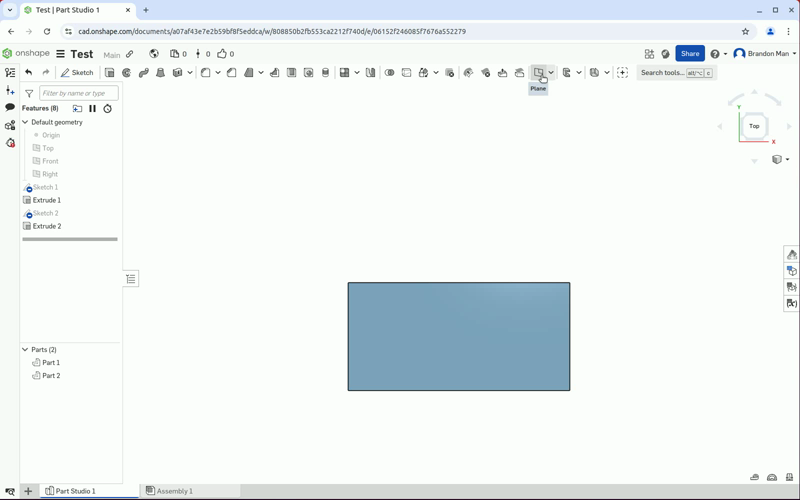
click(541, 75)
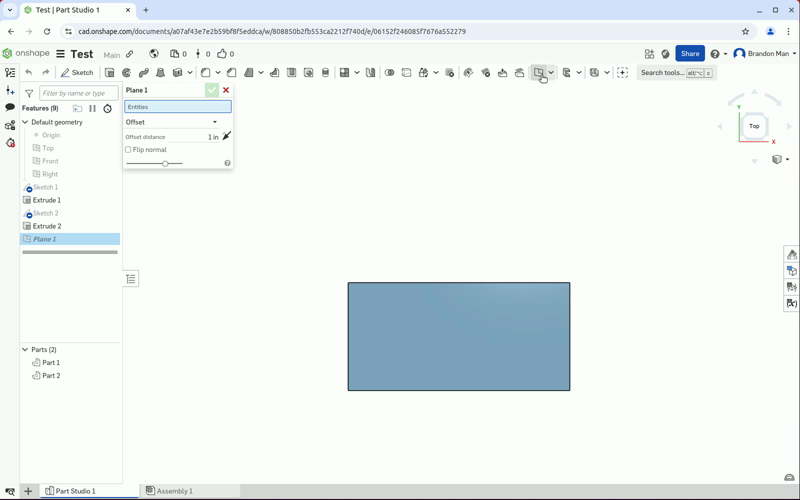
mouse_move(73, 150)
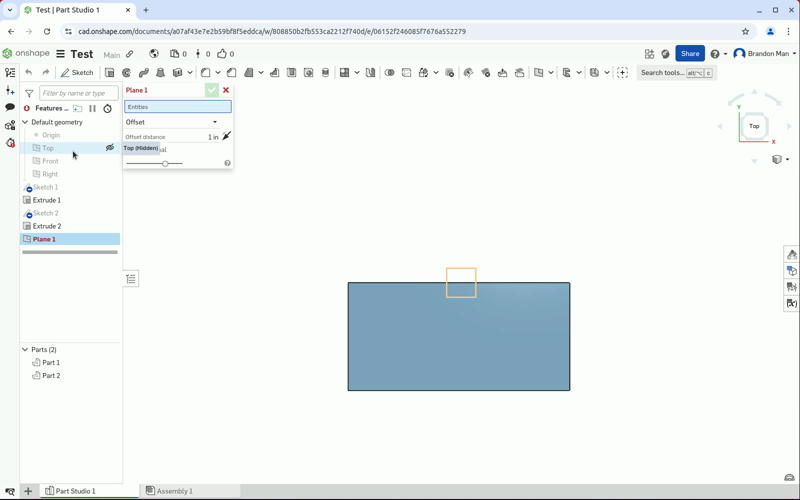
click(73, 150)
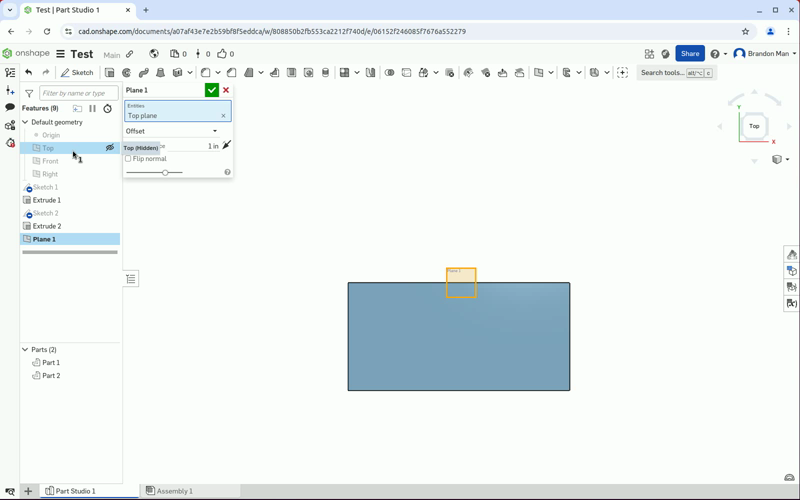
key(tab, 2)
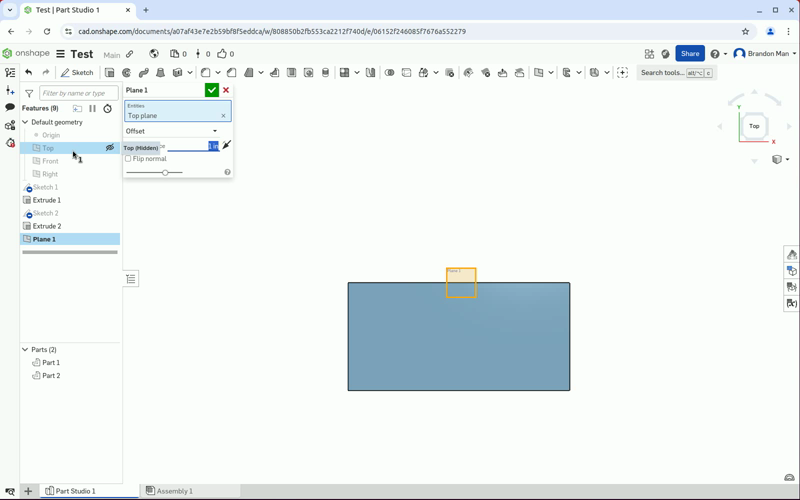
text(15.159)
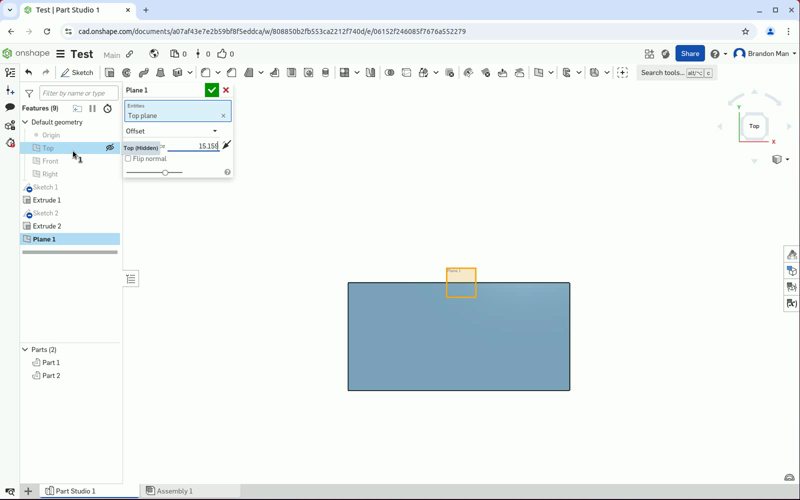
key(enter, 2)
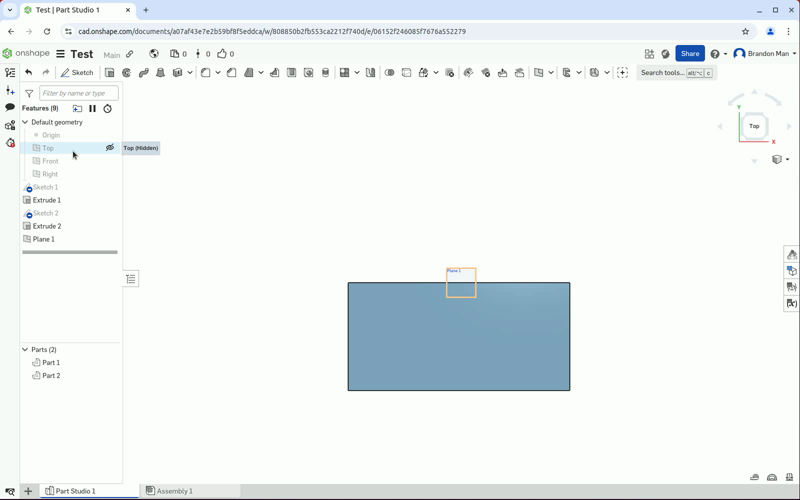
key(shift+s)
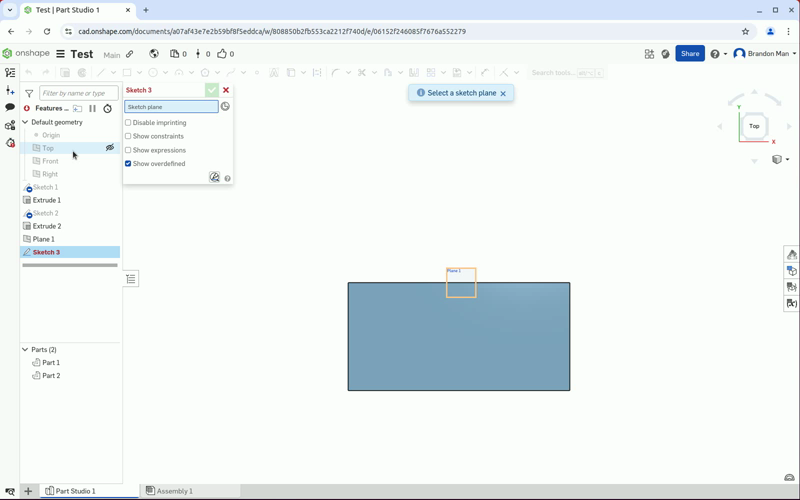
mouse_move(73, 241)
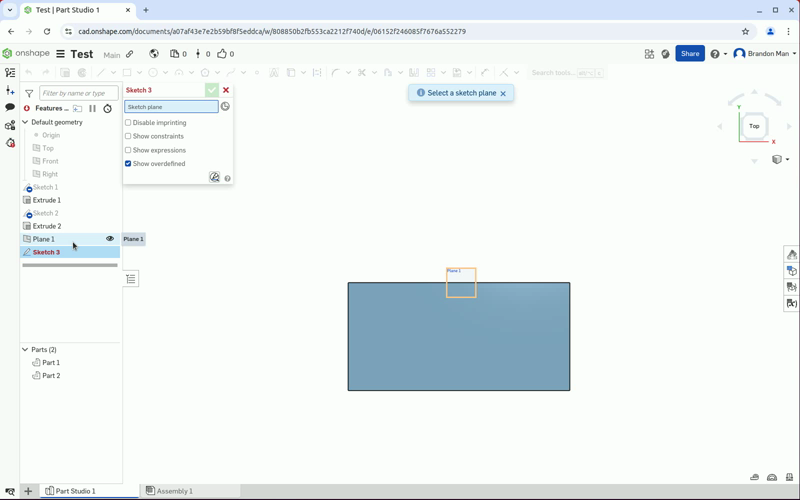
click(73, 241)
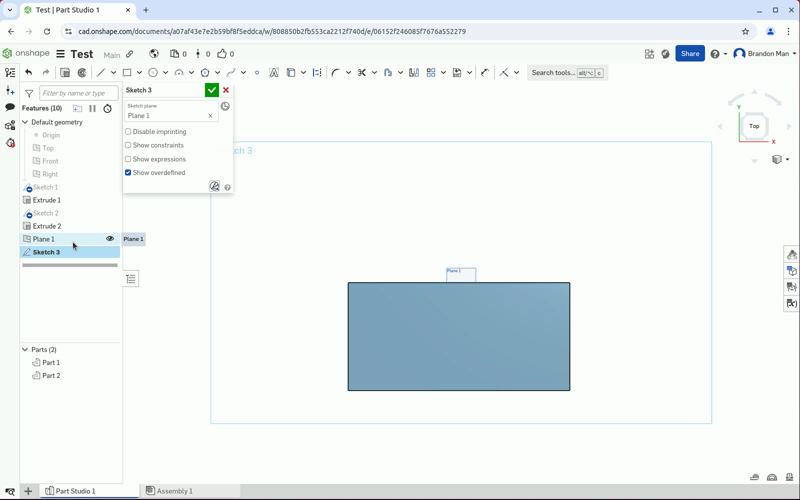
mouse_move(73, 352)
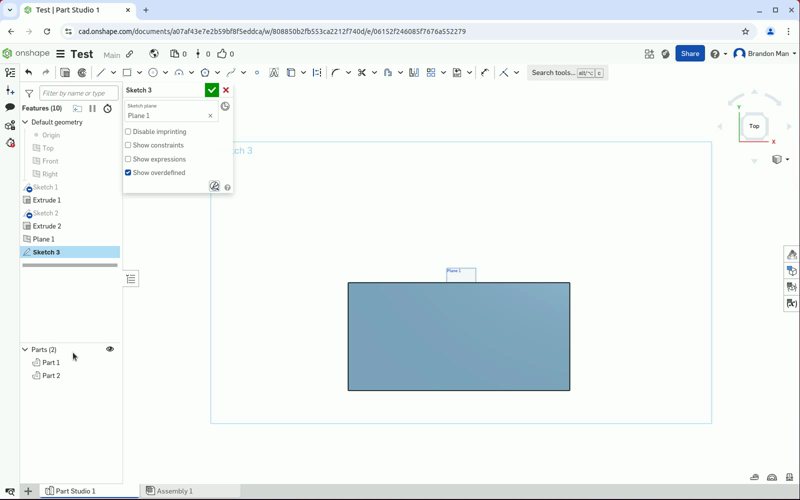
key(y)
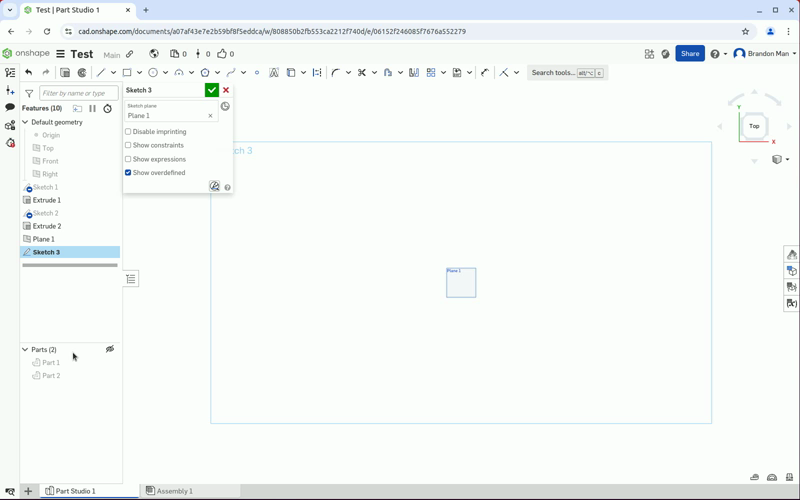
key(l)
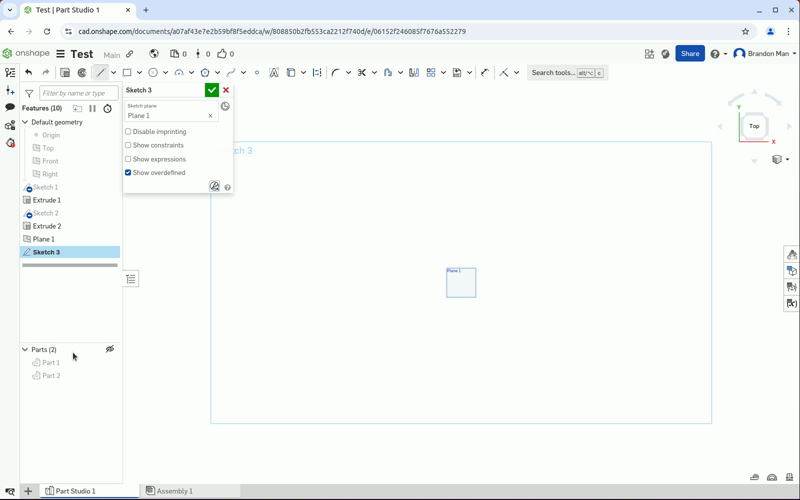
key_down(shift)
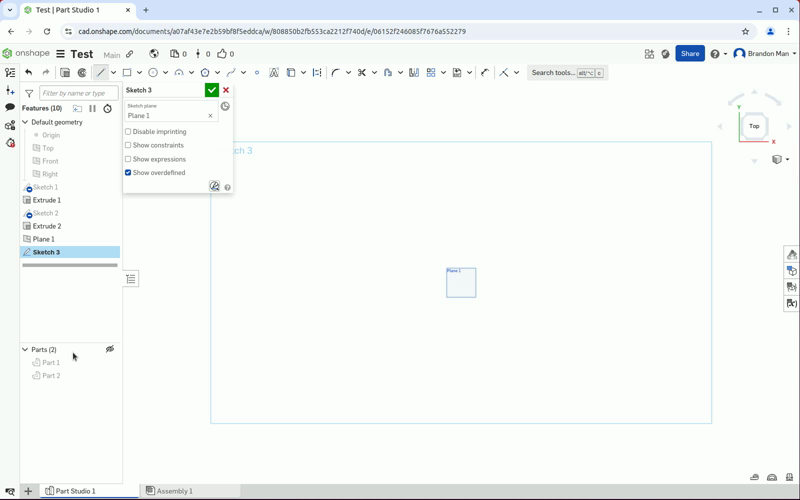
mouse_move(348, 390)
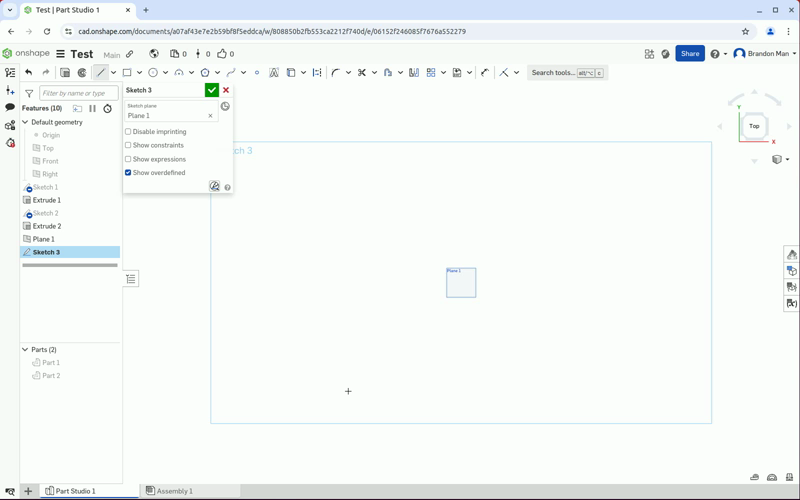
click(348, 390)
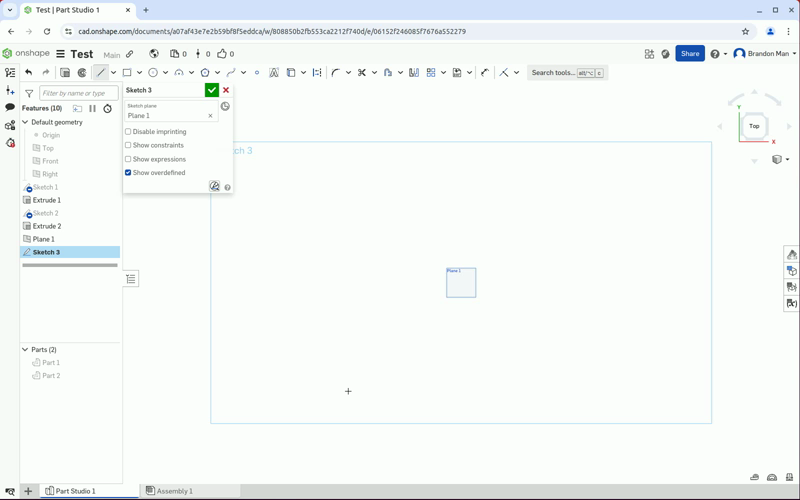
key_up(shift)
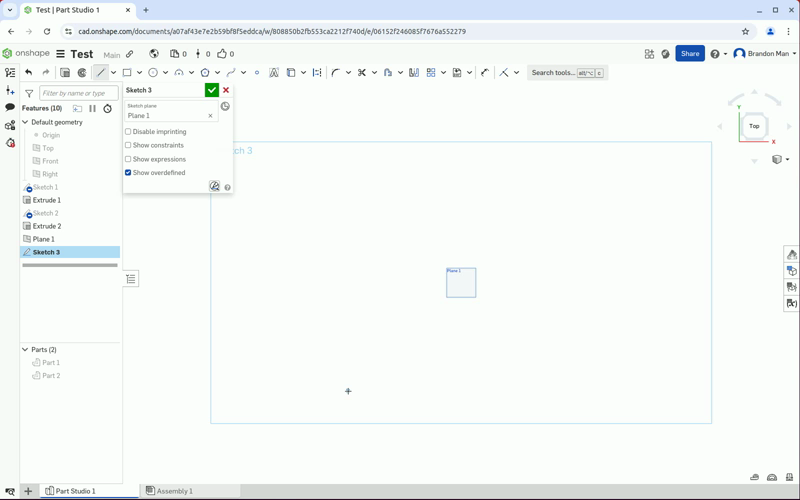
key_down(shift)
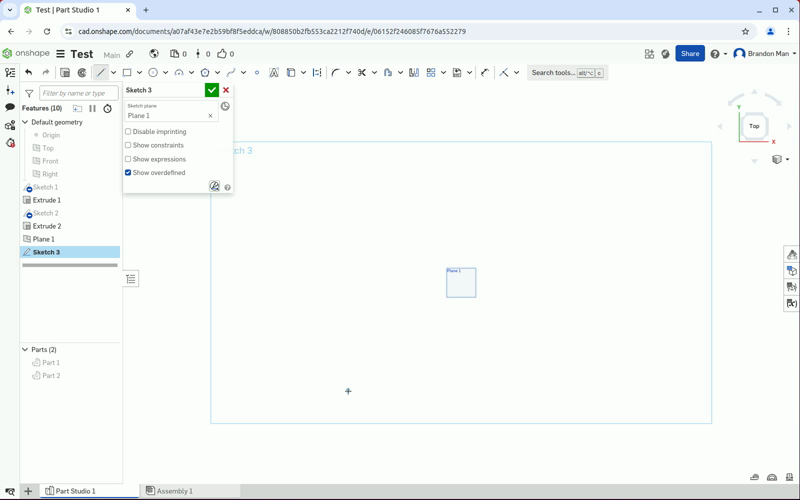
mouse_move(569, 390)
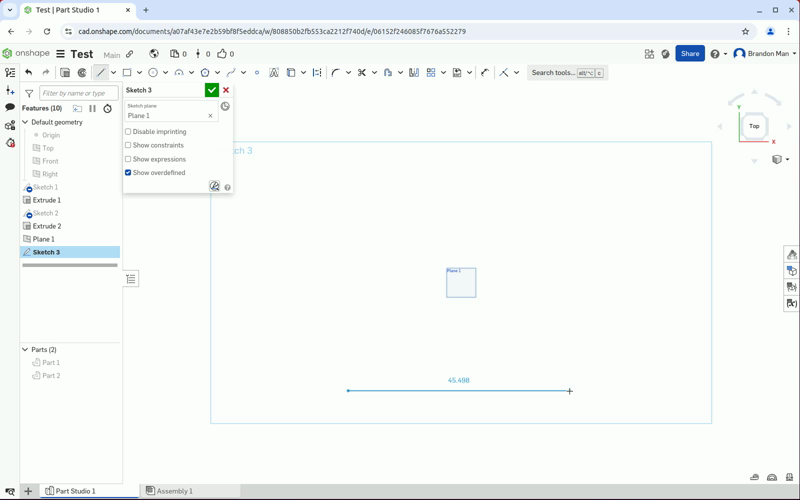
click(569, 390)
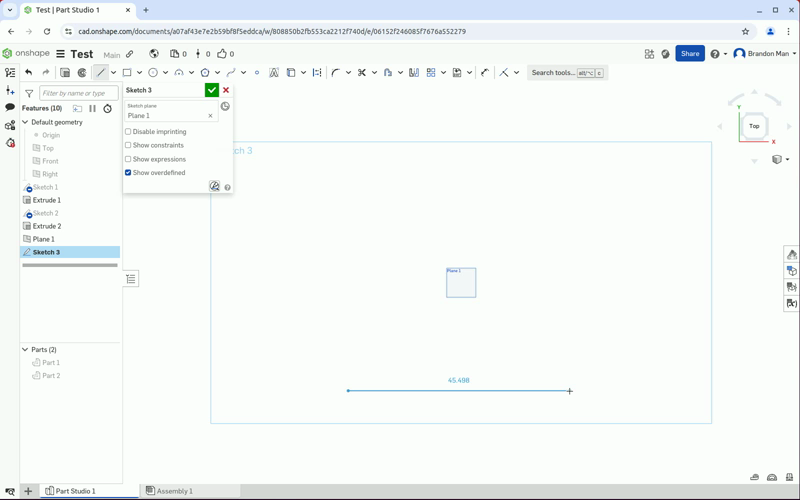
key_up(shift)
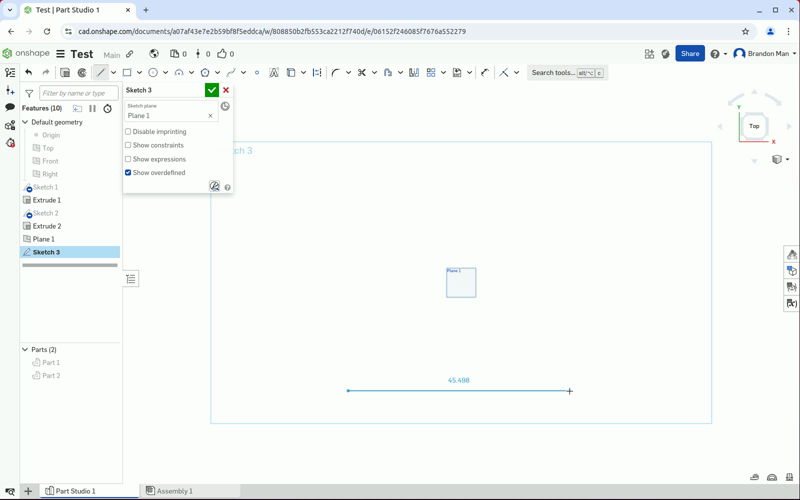
key_down(shift)
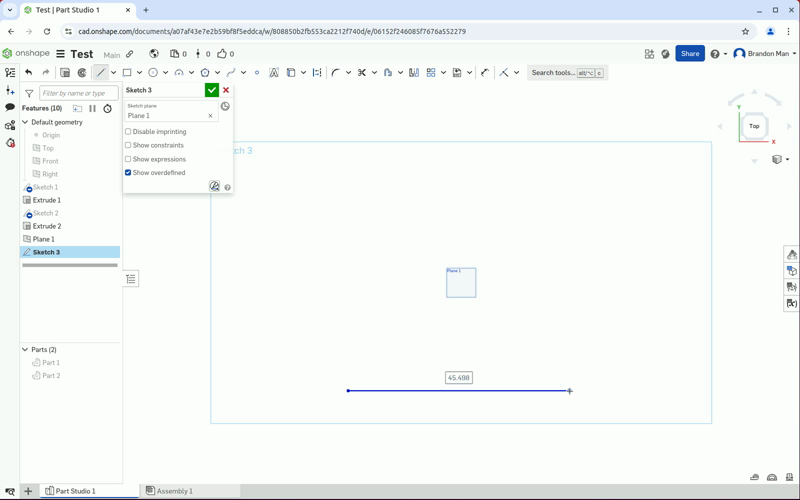
mouse_move(589, 390)
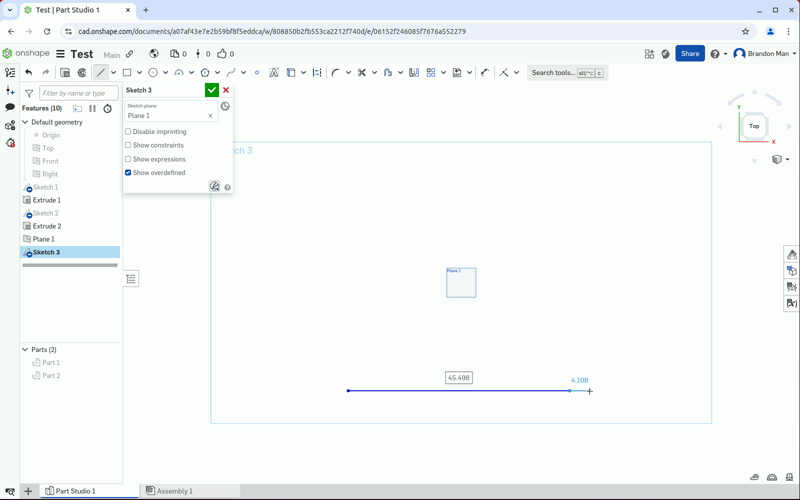
mouse_move(569, 353)
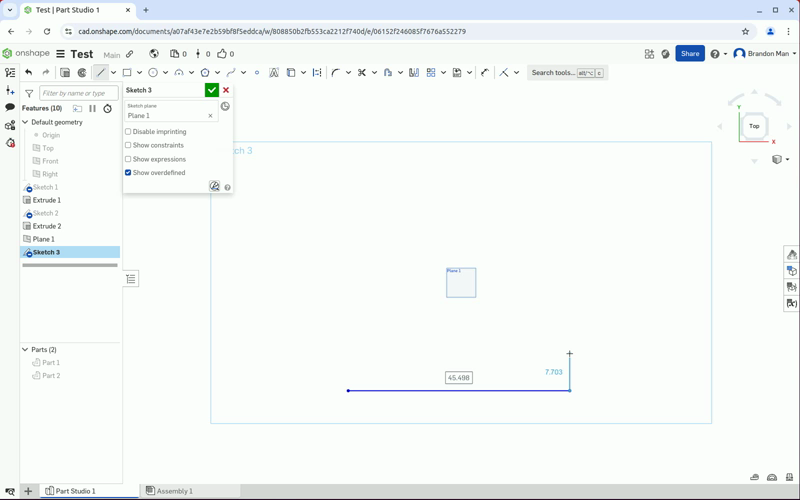
click(569, 353)
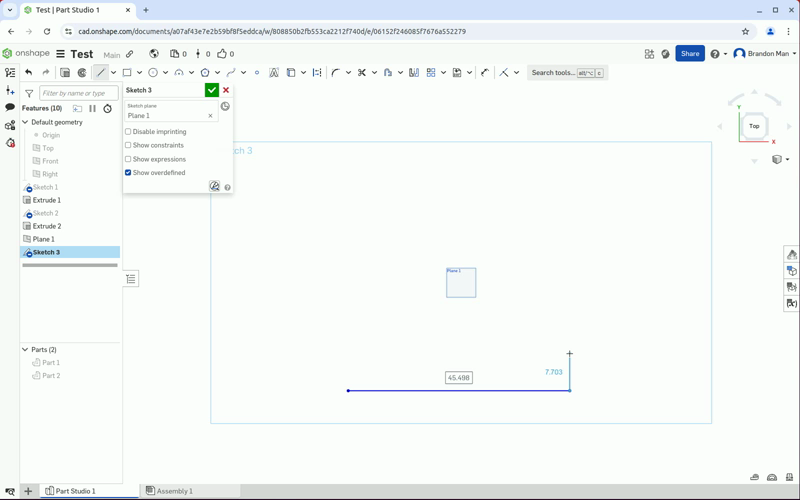
key_up(shift)
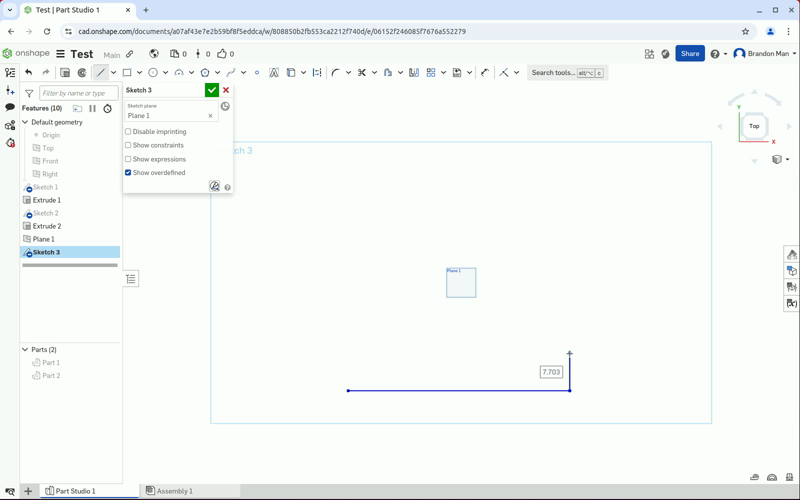
key_down(shift)
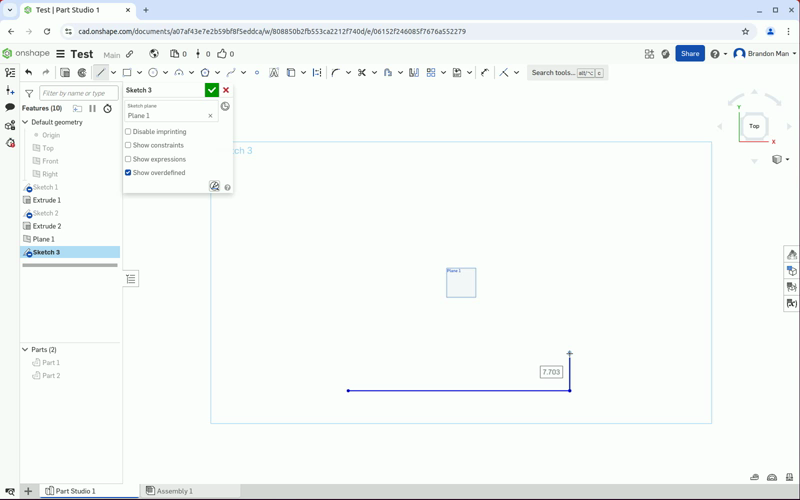
mouse_move(348, 353)
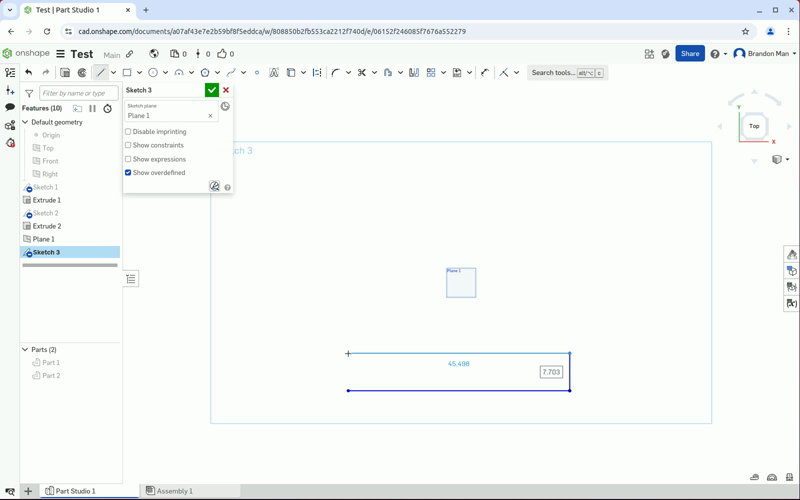
click(348, 353)
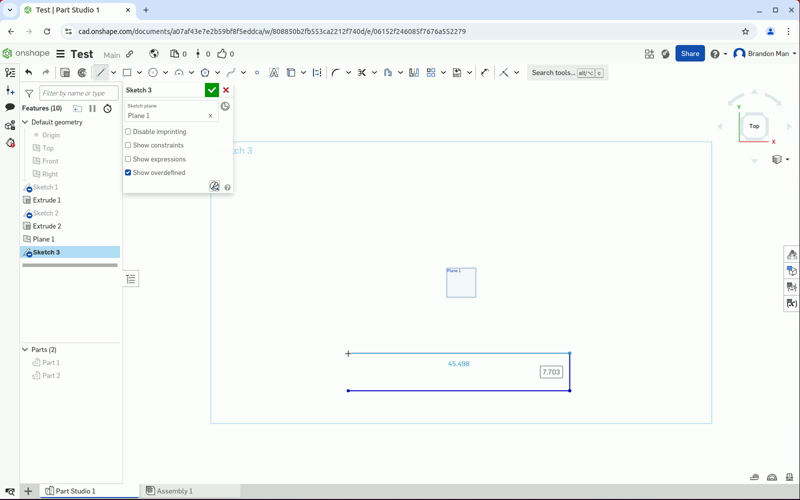
key_up(shift)
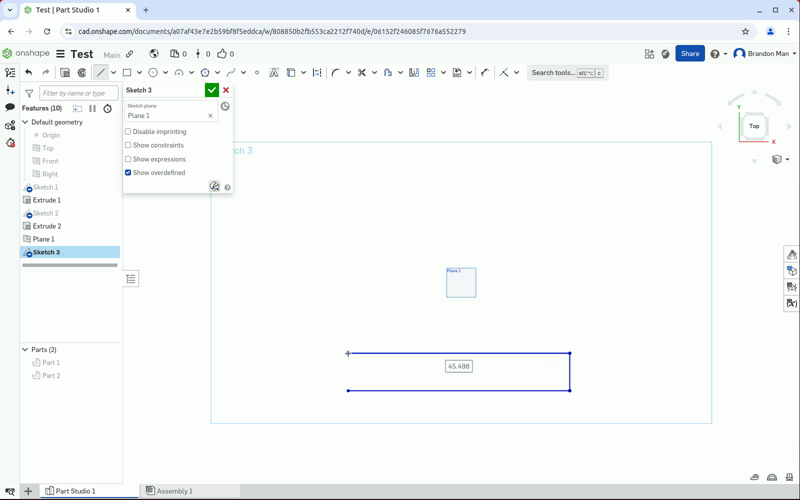
mouse_move(378, 353)
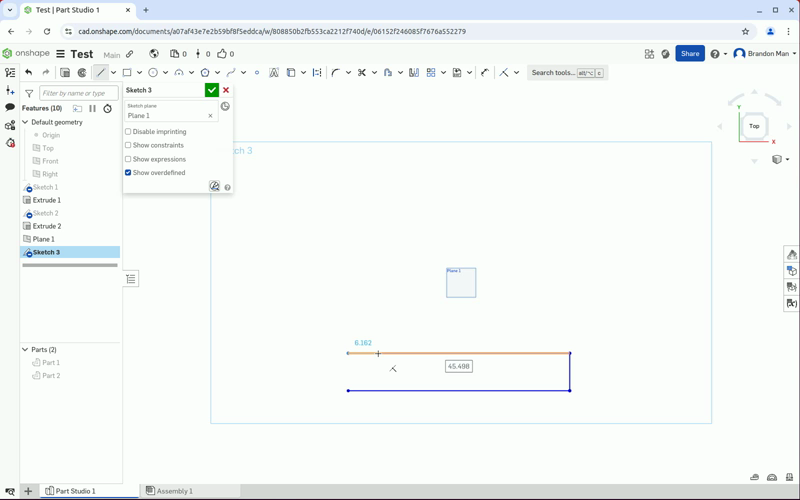
key_down(shift)
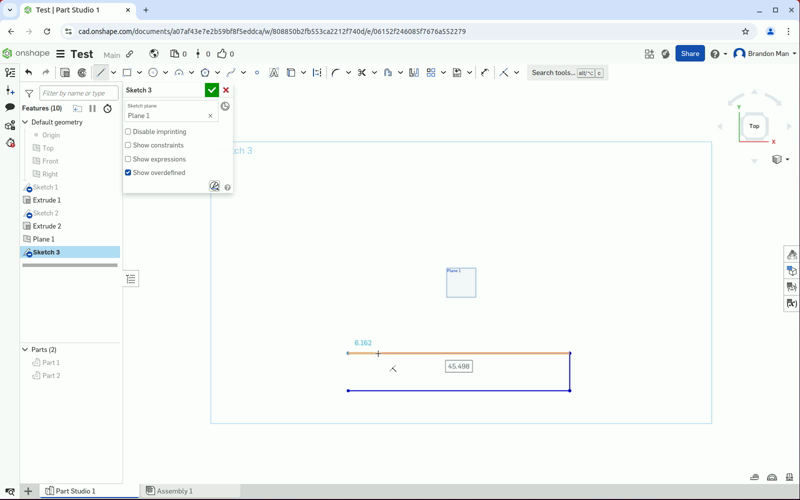
mouse_move(348, 390)
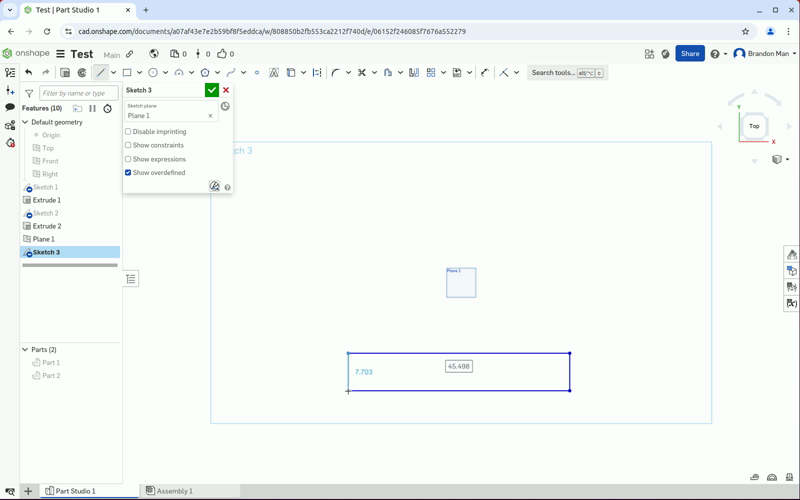
key_up(shift)
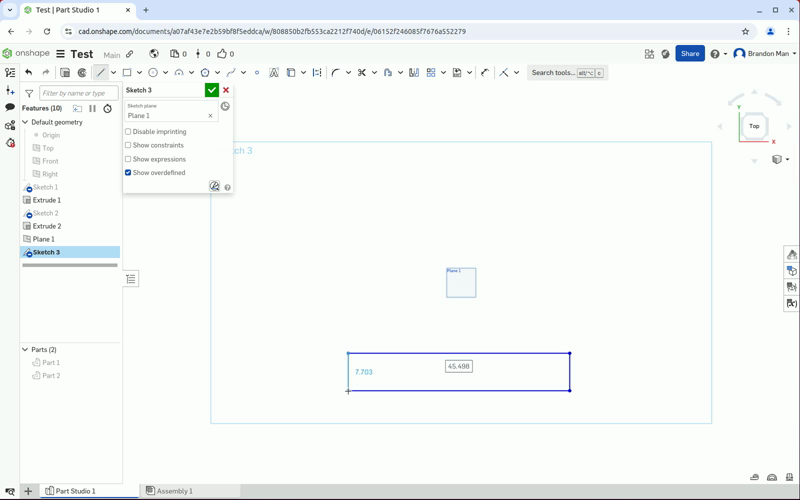
click(348, 390)
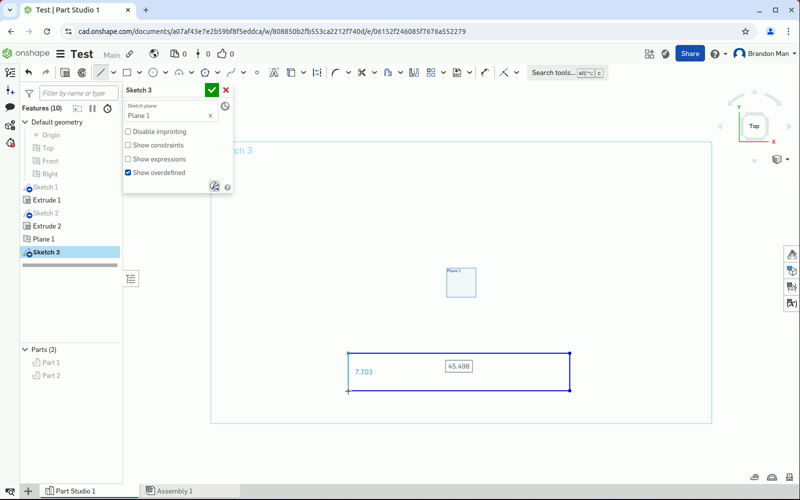
key(esc)
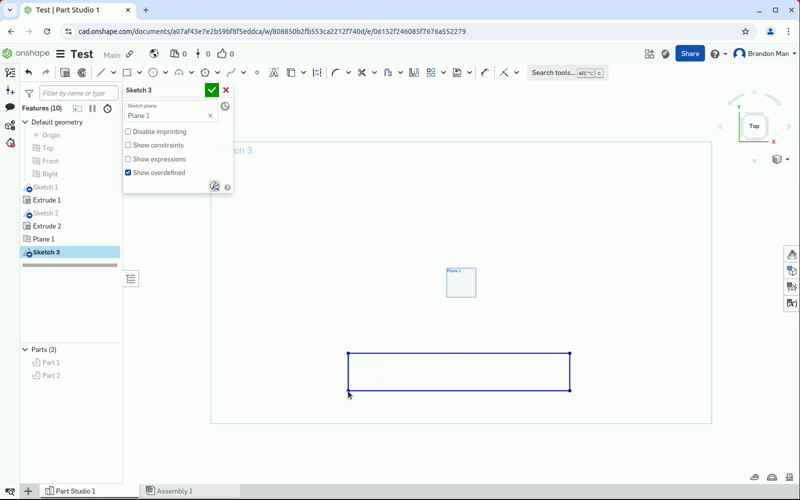
mouse_move(488, 373)
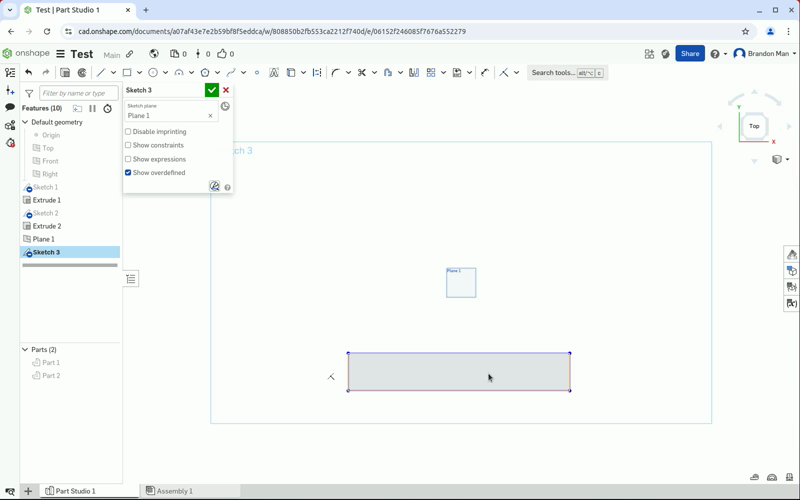
click(488, 373)
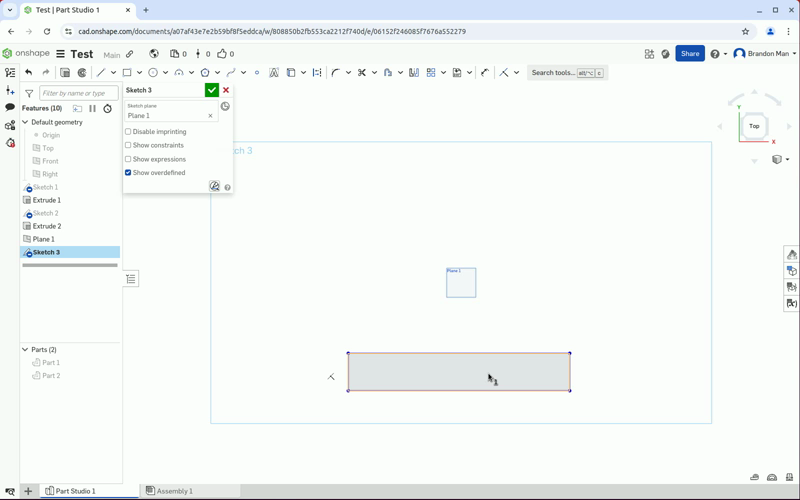
mouse_move(73, 352)
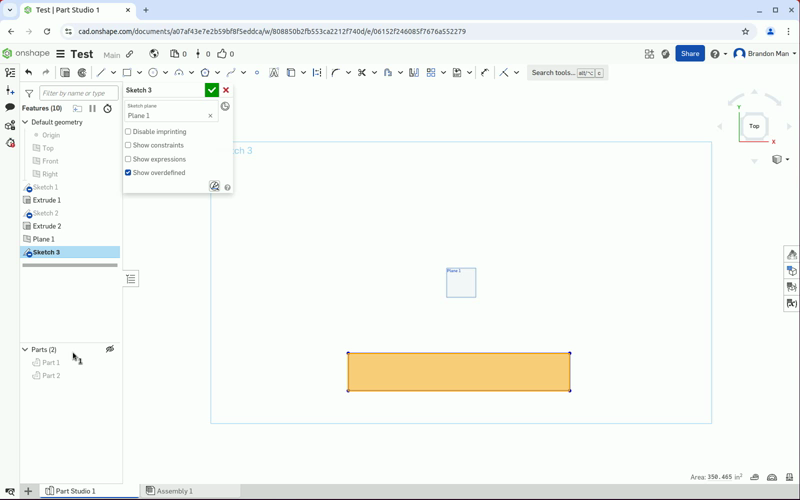
key(shift+y)
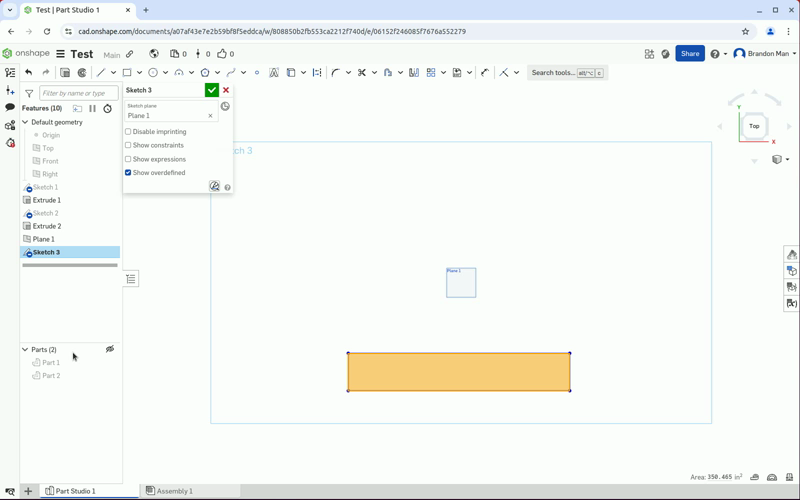
key(shift+e)
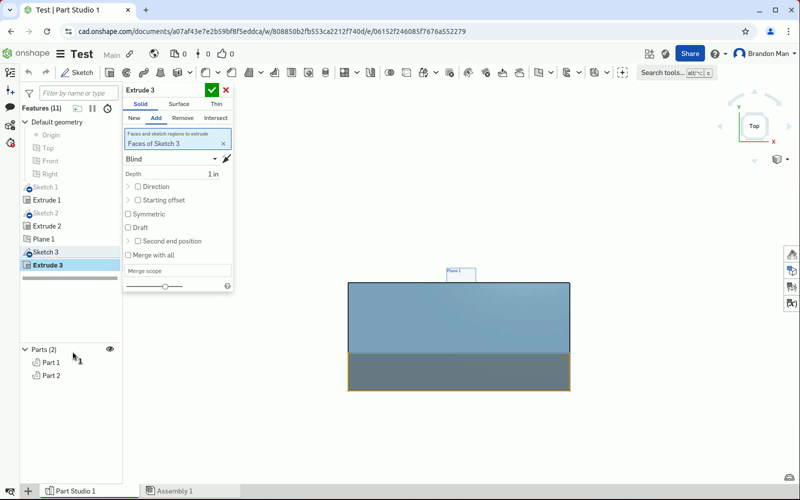
mouse_move(143, 106)
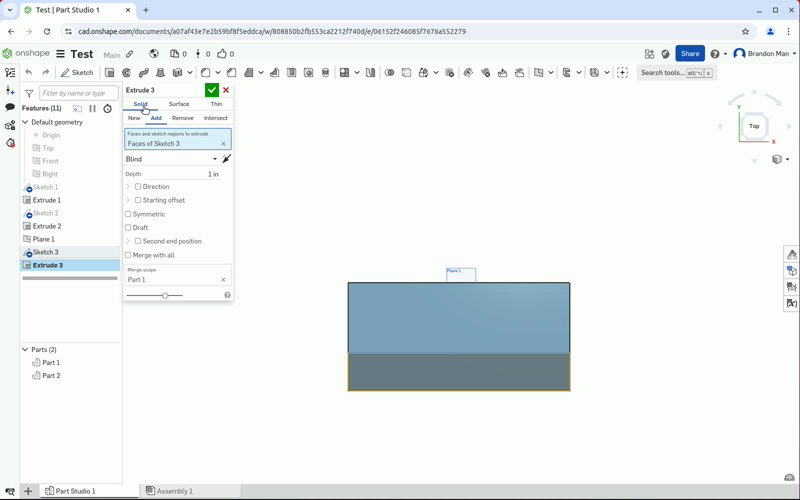
click(143, 106)
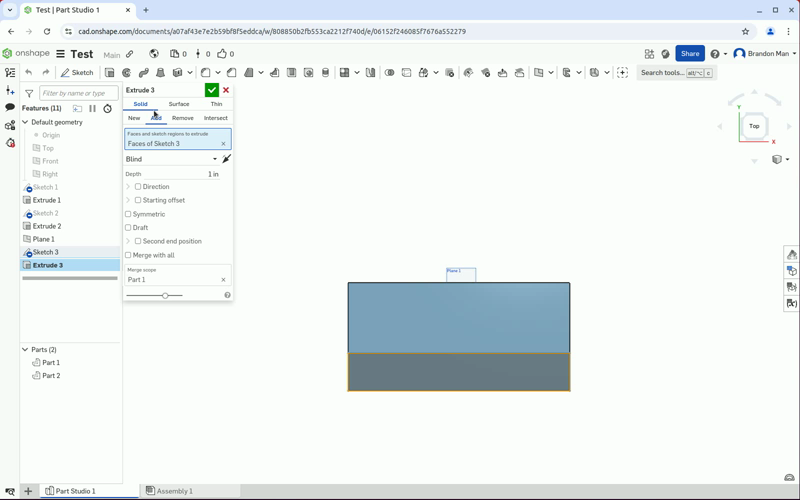
mouse_move(186, 120)
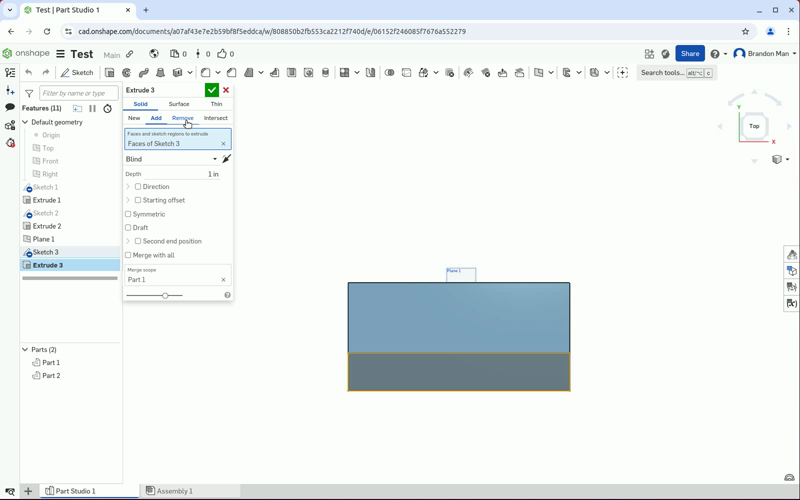
click(186, 120)
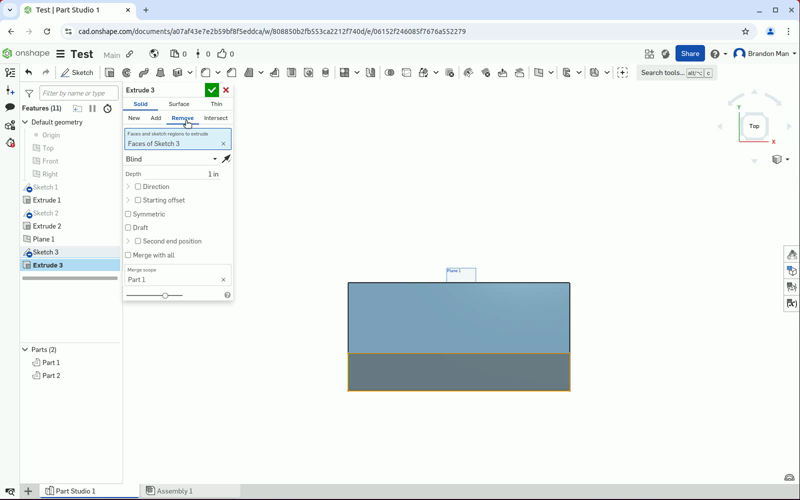
key(tab, 4)
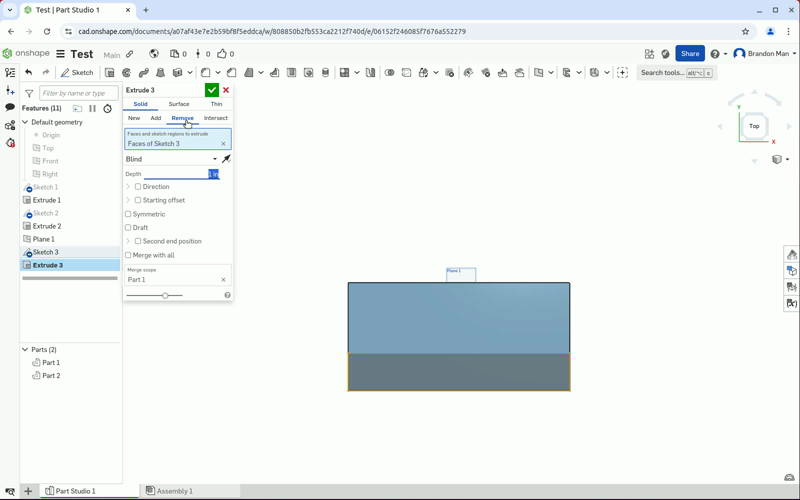
text(7.703)
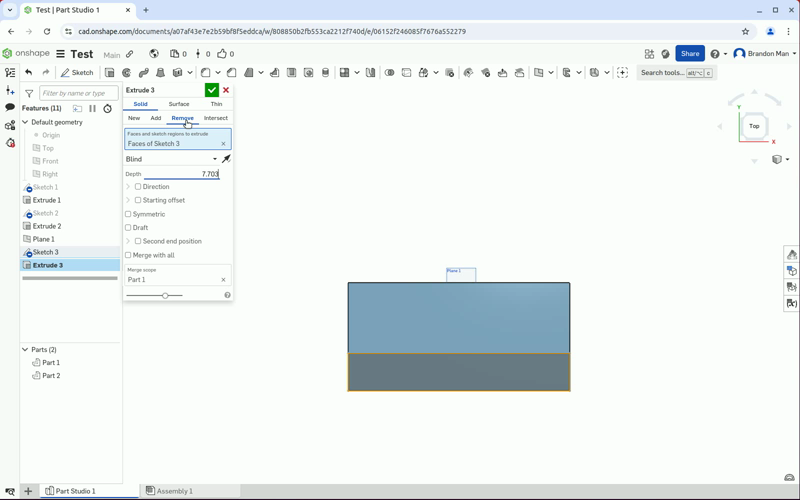
key(tab, 6)
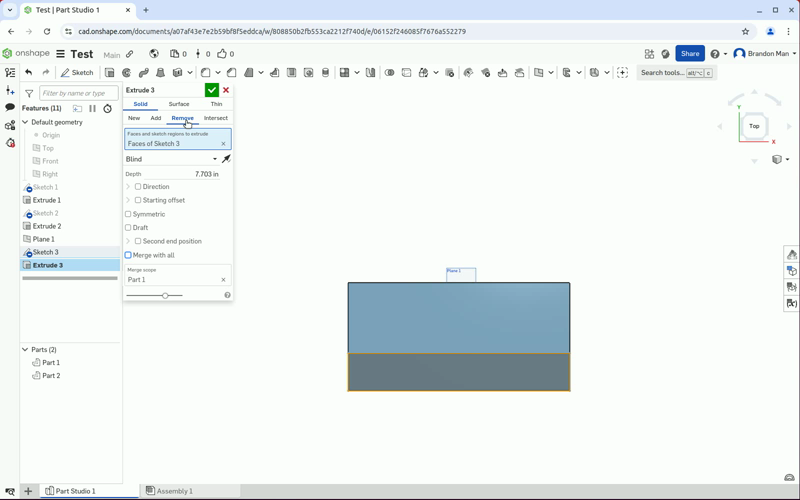
key(space)
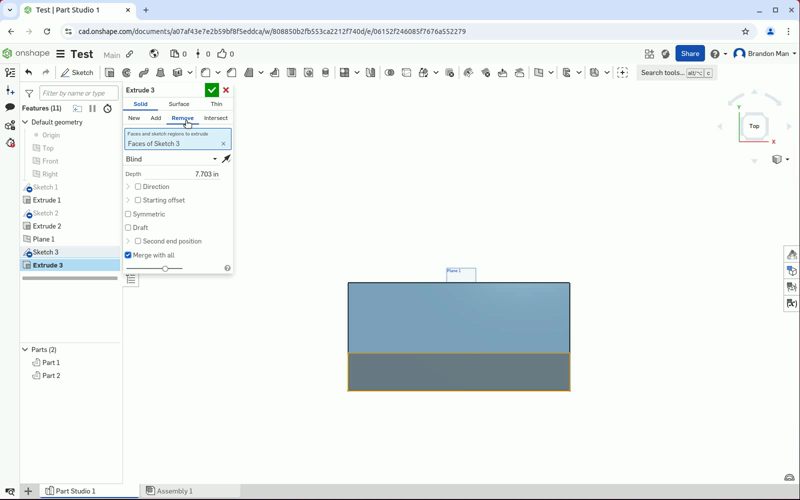
key(enter)
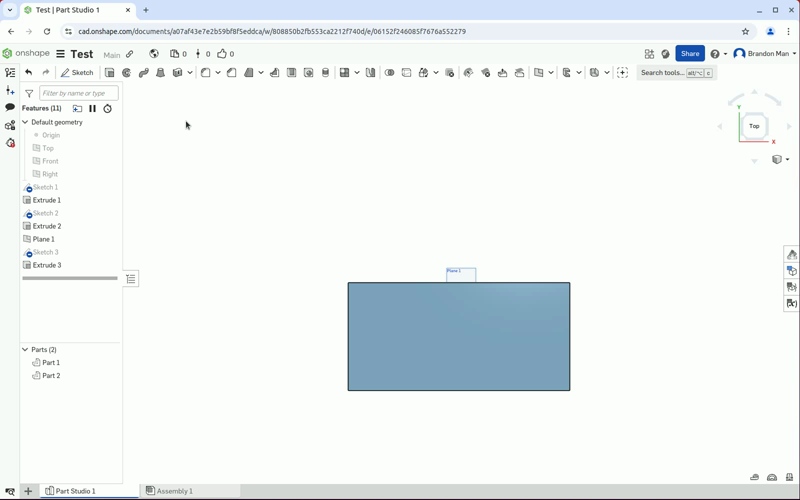
key(shift+h)
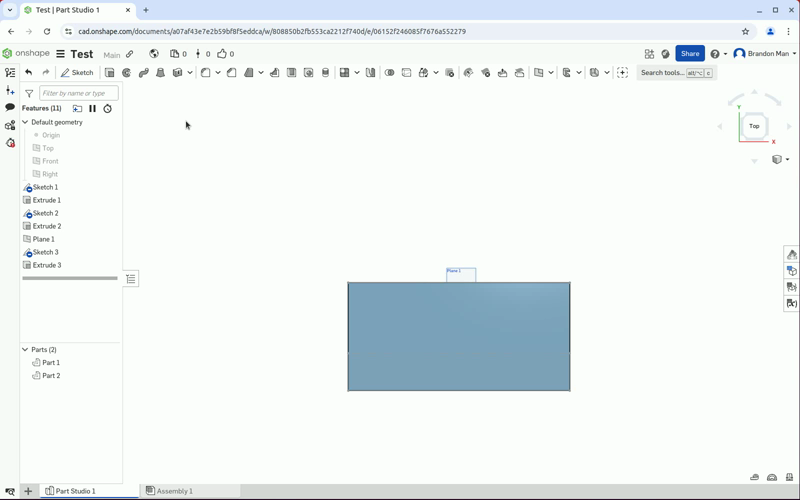
key(shift+h)
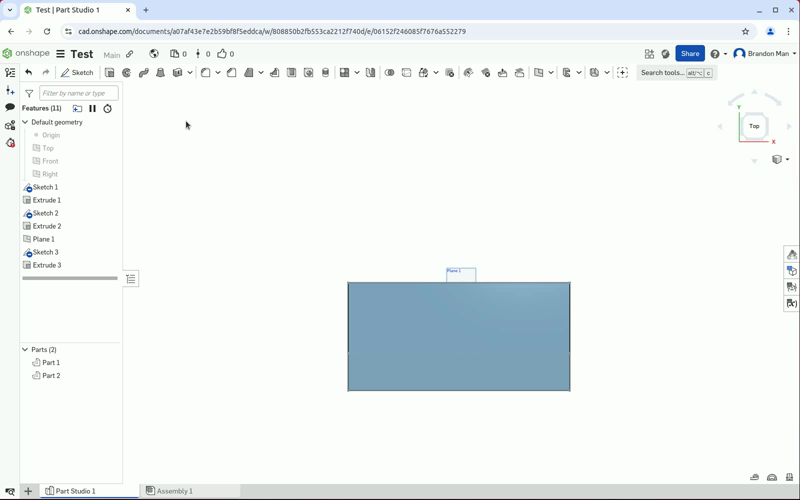
key(shift+7)
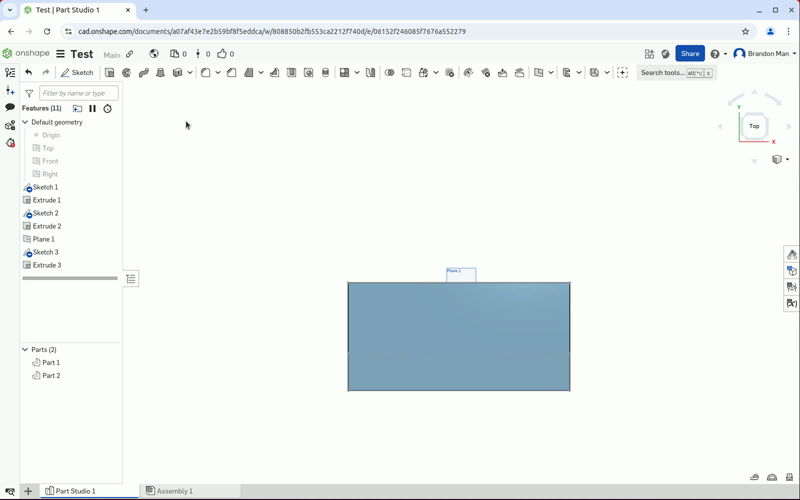
key(up, 3)
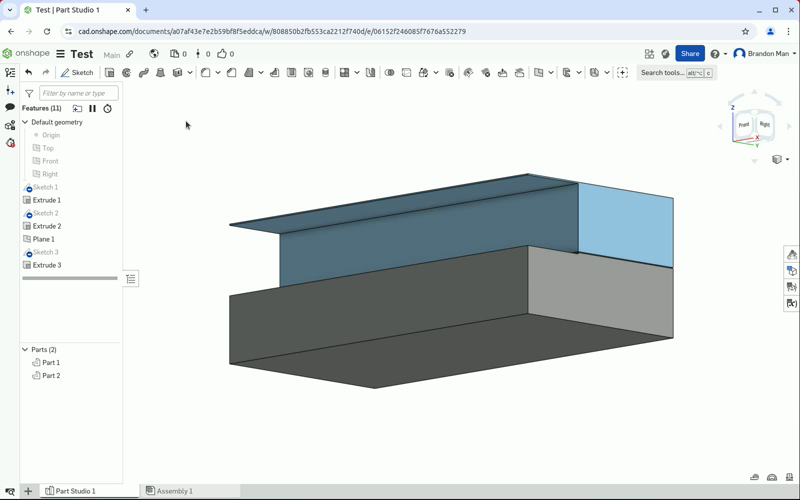
key(left, 3)
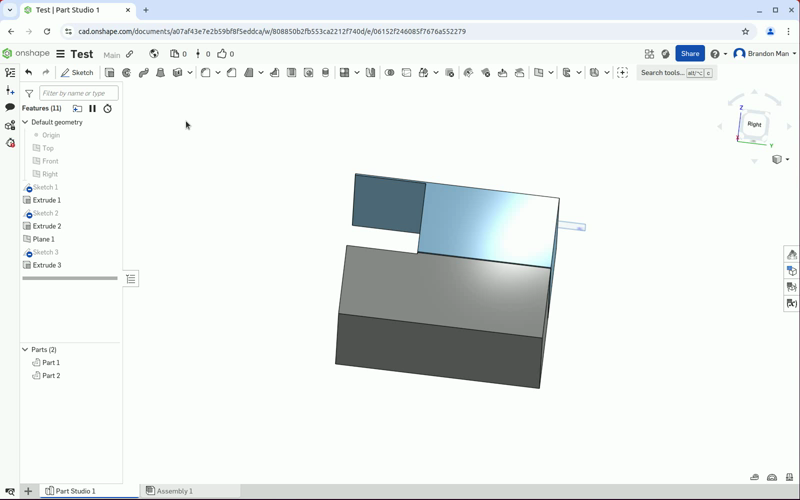
key(right, 3)
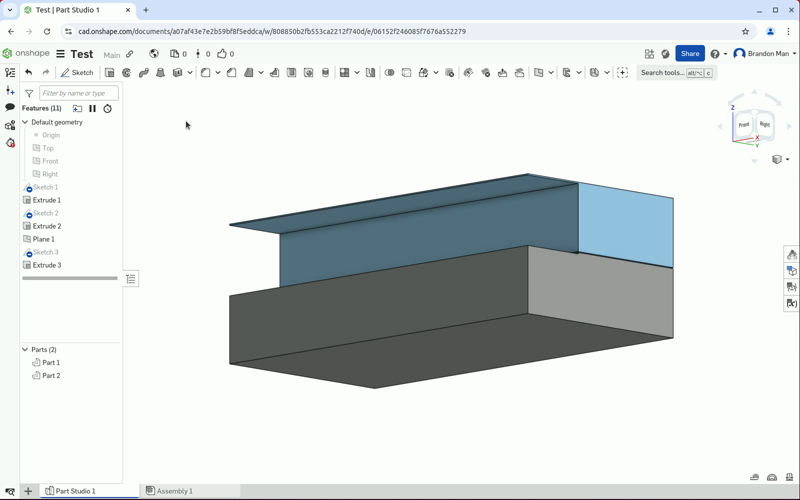
key(down, 3)
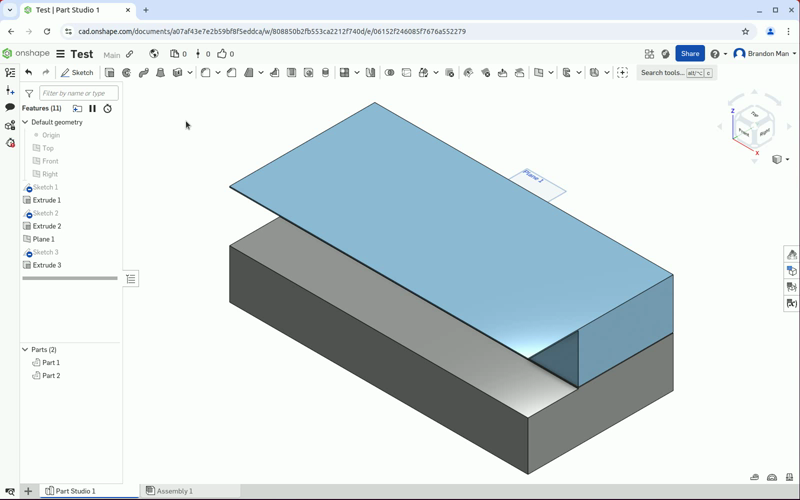
mouse_move(73, 189)
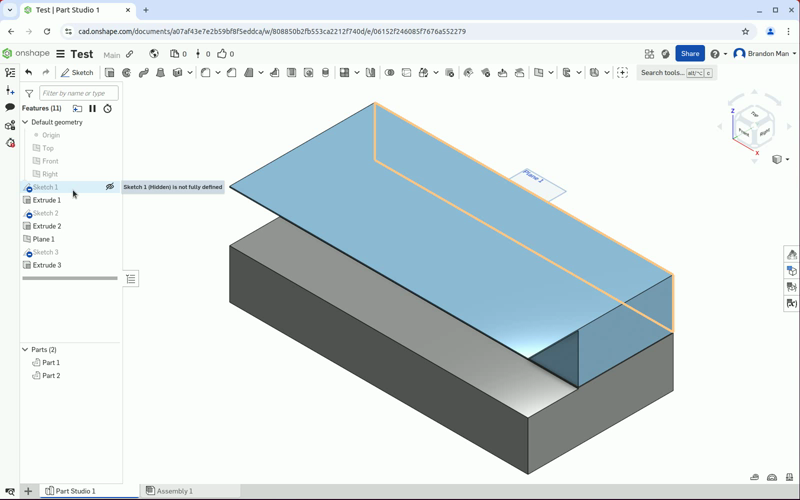
click(73, 189)